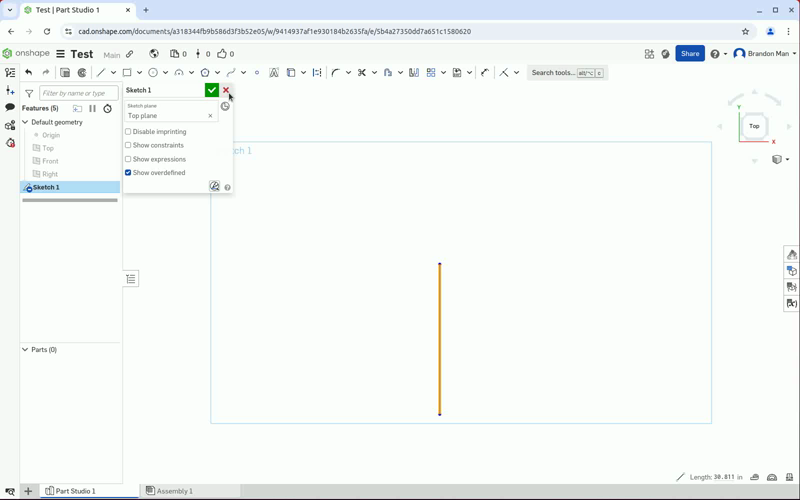
key(shift+h)
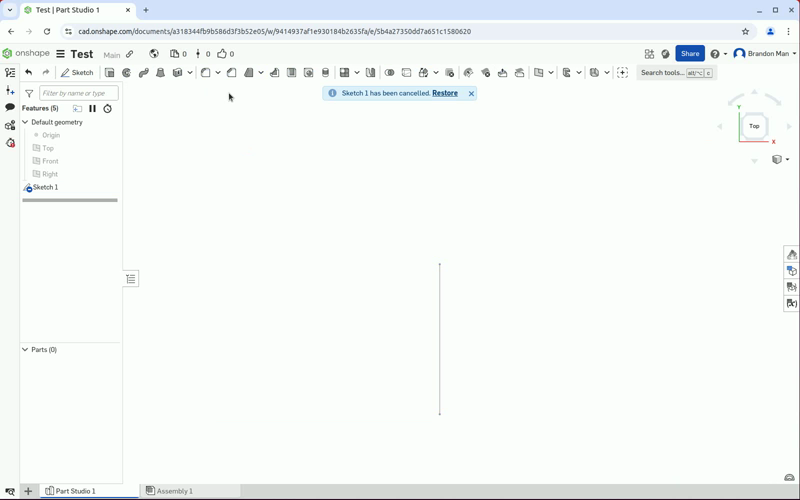
key(shift+s)
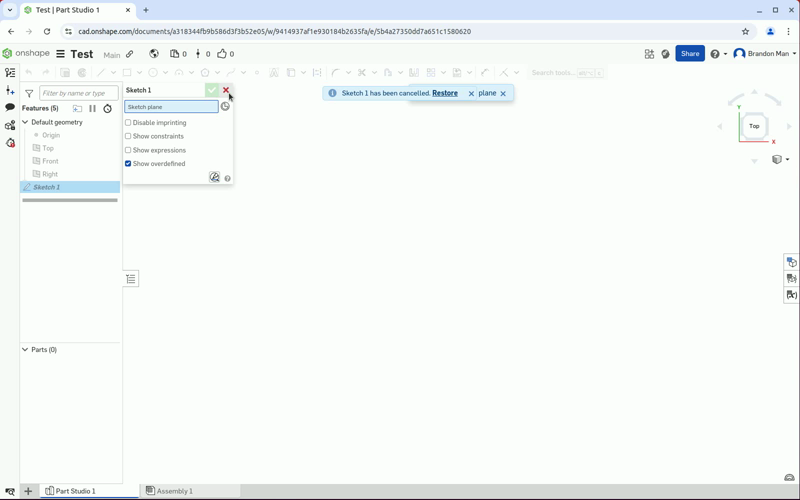
mouse_move(73, 150)
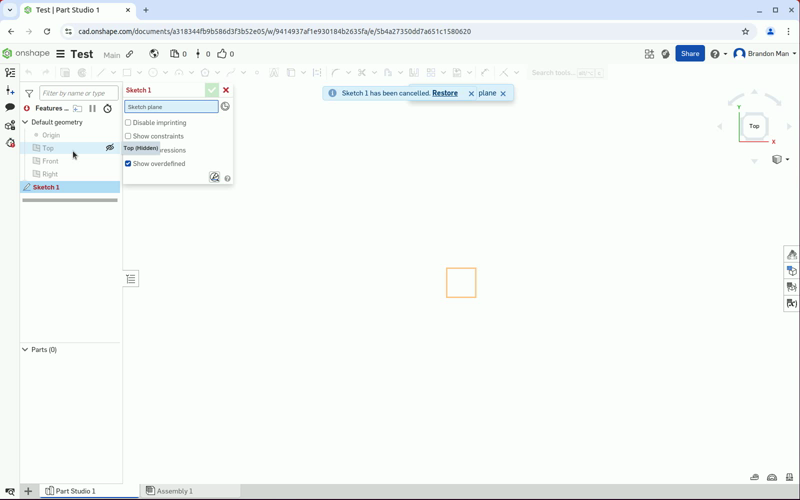
click(73, 150)
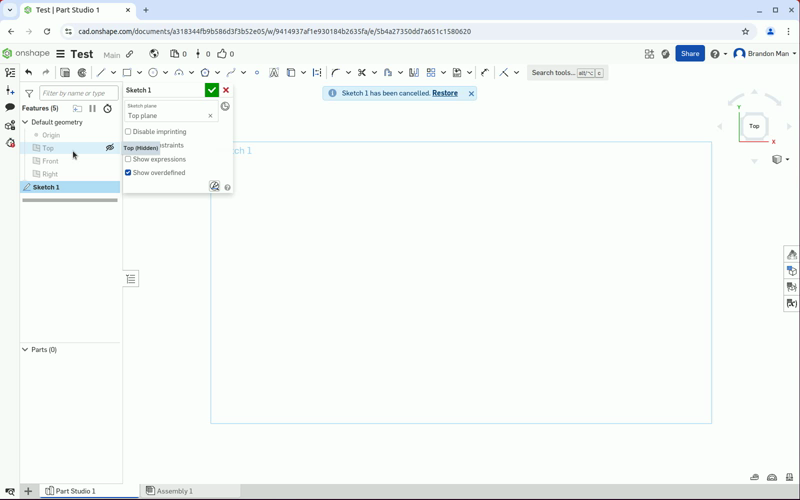
mouse_move(73, 352)
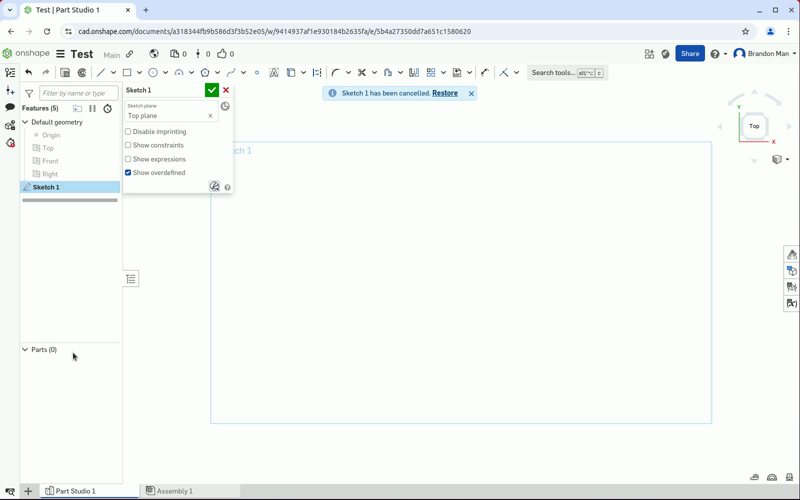
key(y)
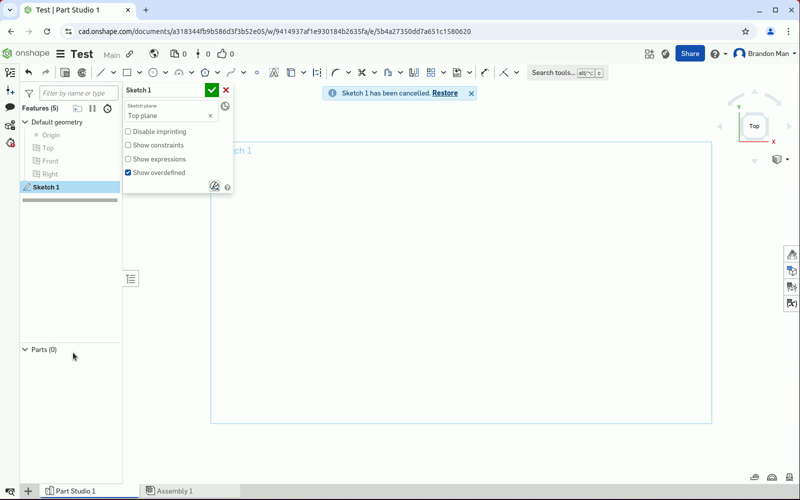
key(l)
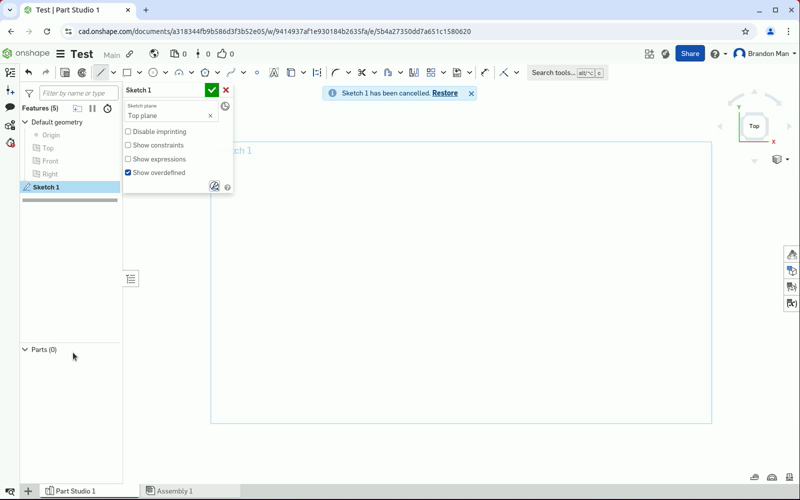
key_down(shift)
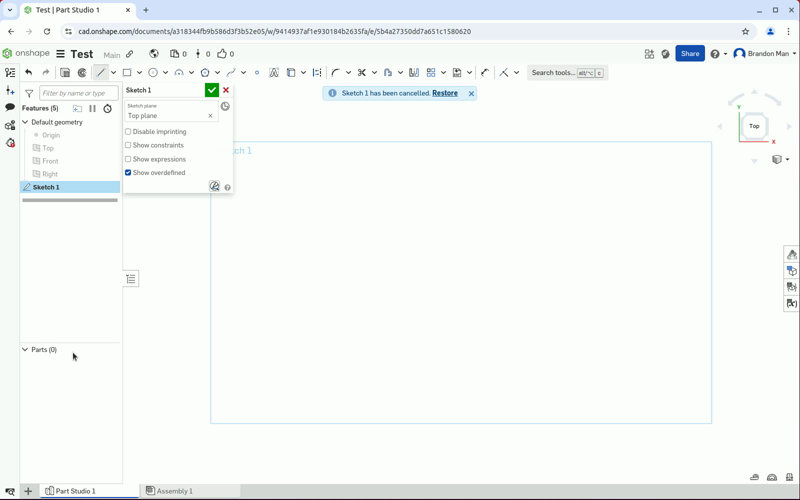
mouse_move(348, 325)
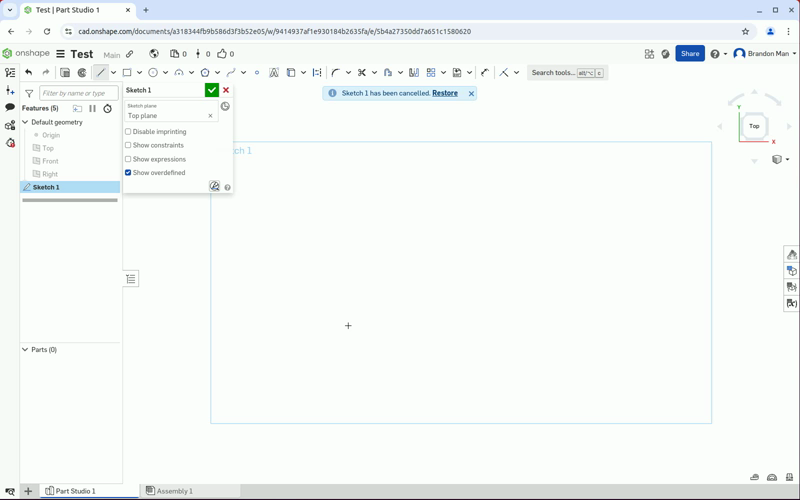
click(348, 325)
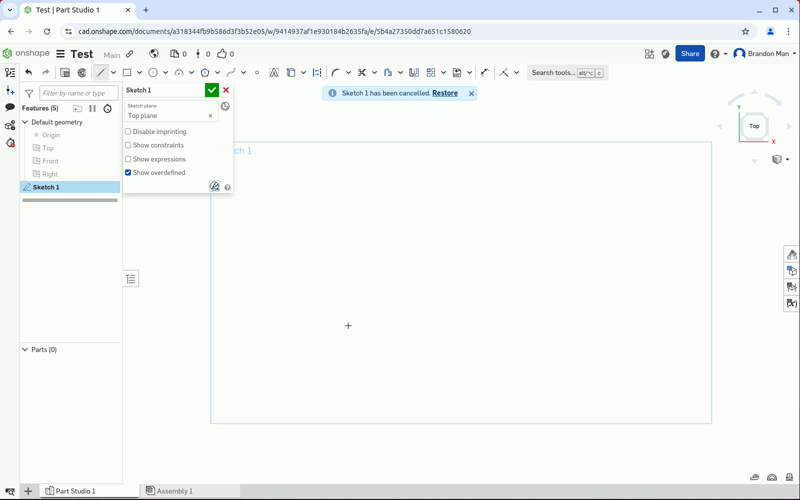
key_up(shift)
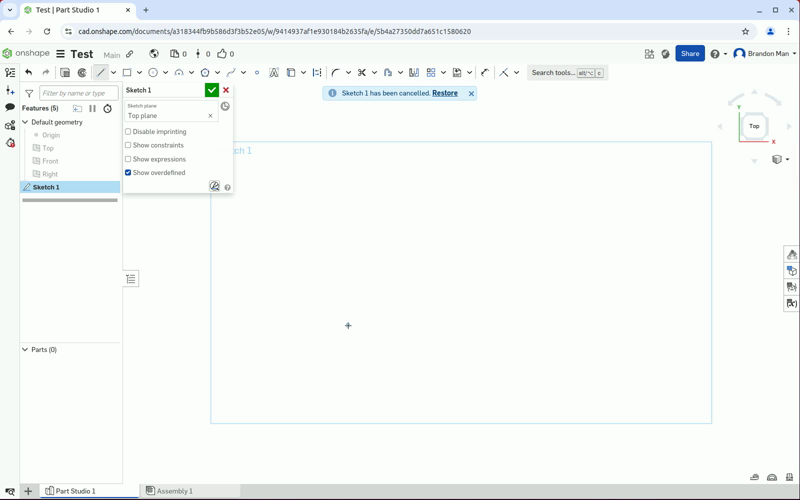
key_down(shift)
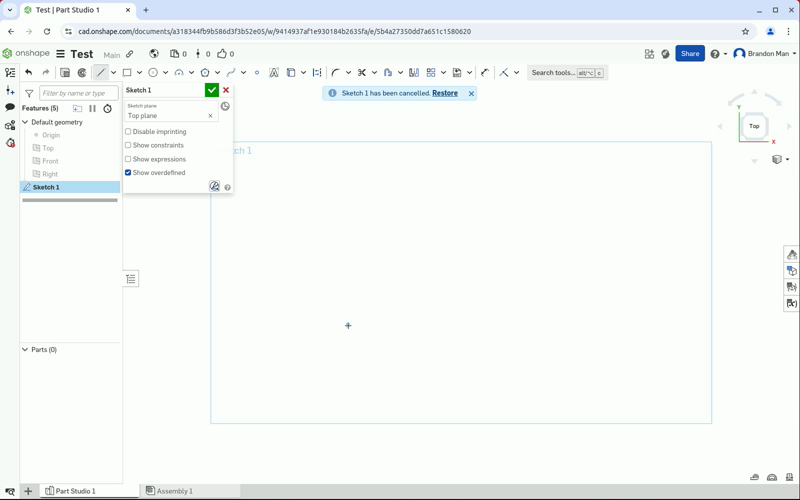
mouse_move(572, 325)
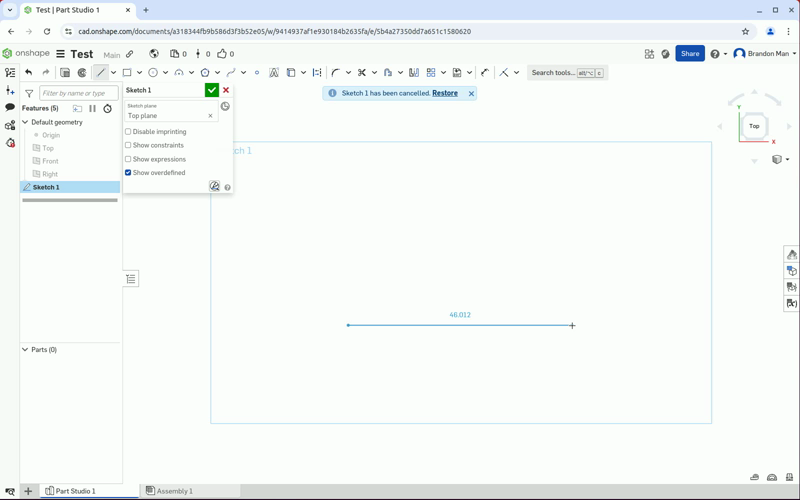
click(572, 325)
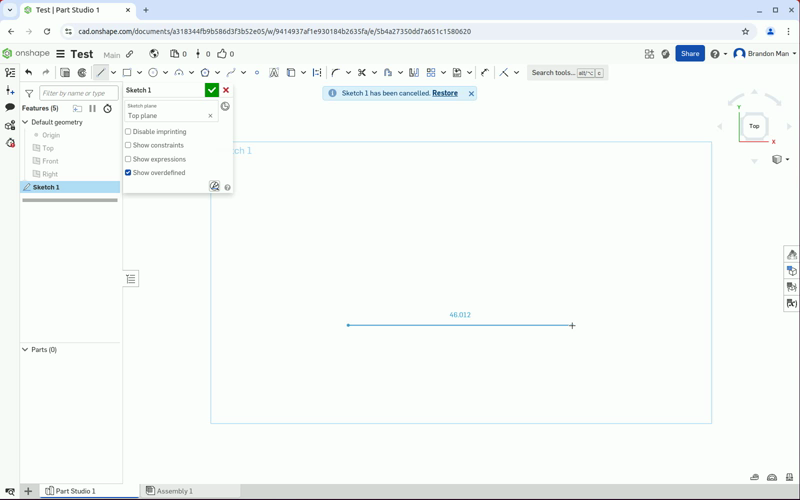
key_up(shift)
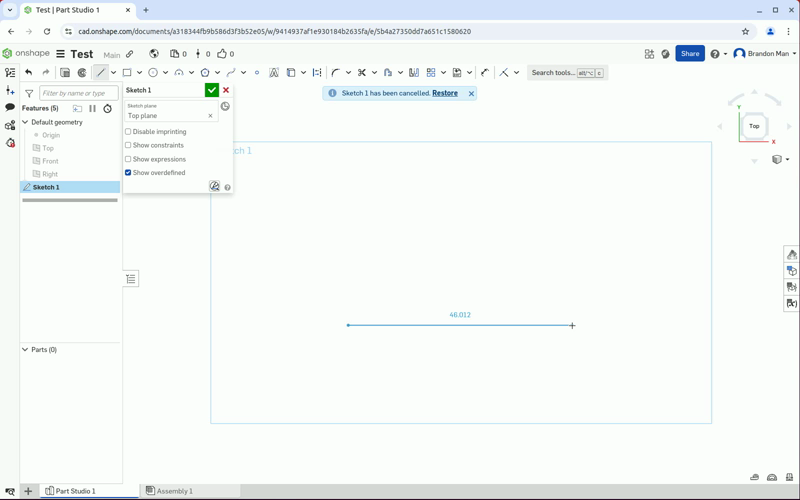
key_down(shift)
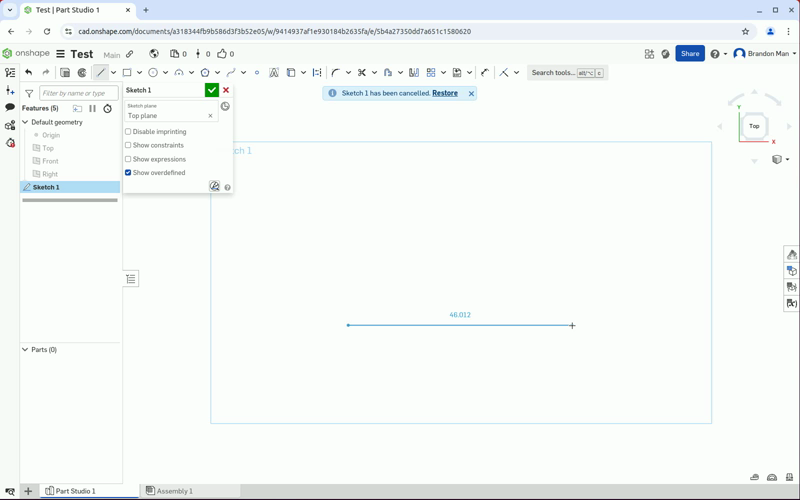
mouse_move(572, 242)
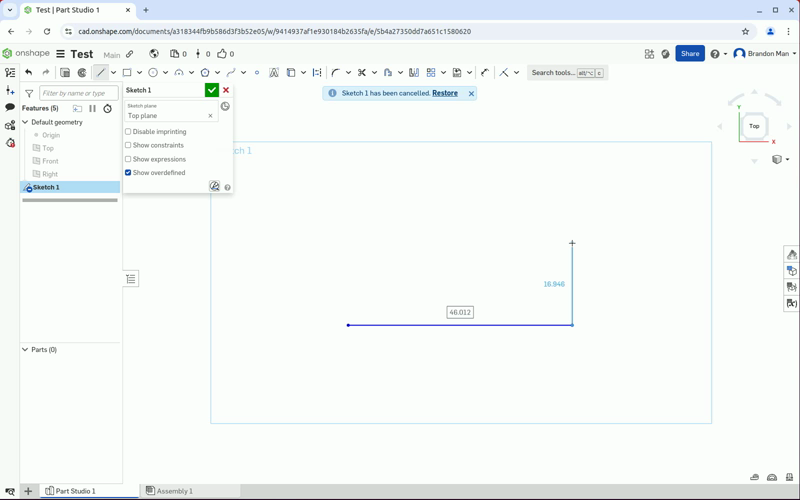
click(572, 242)
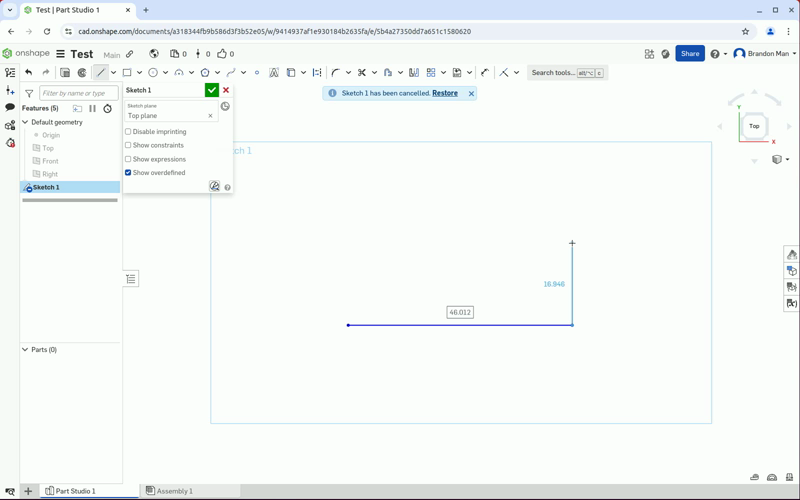
key_up(shift)
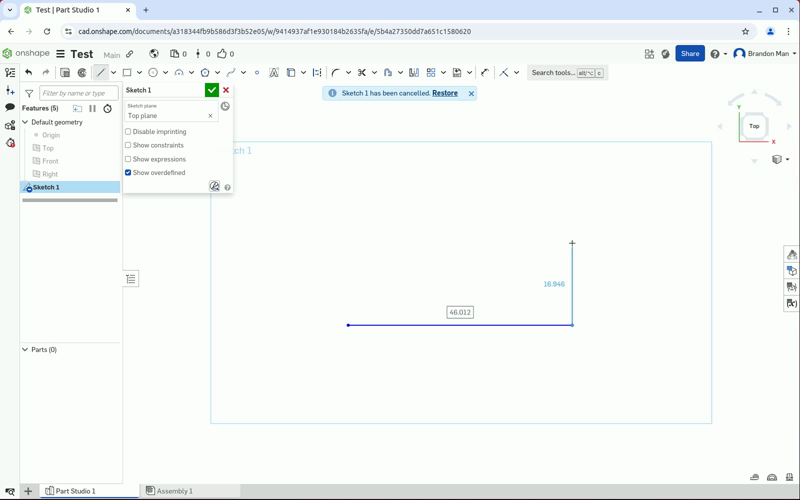
key_down(shift)
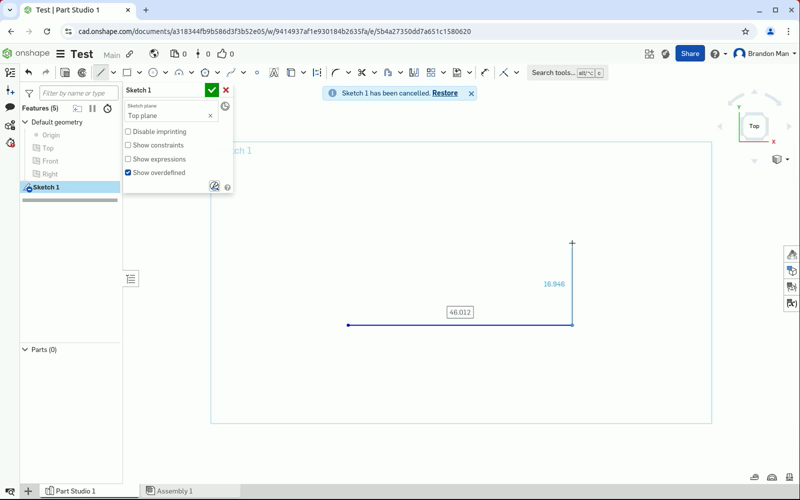
mouse_move(348, 242)
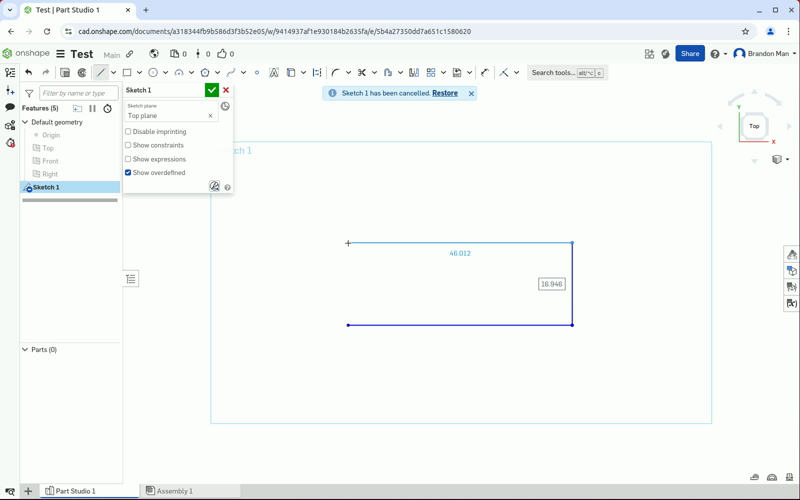
click(348, 242)
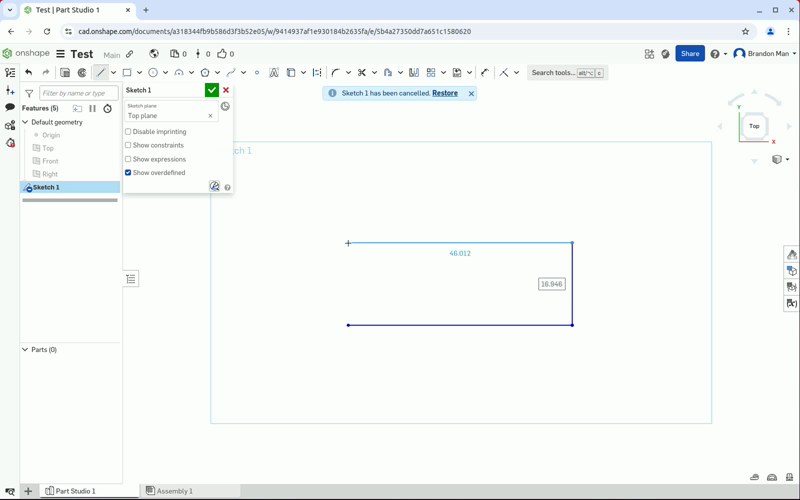
key_up(shift)
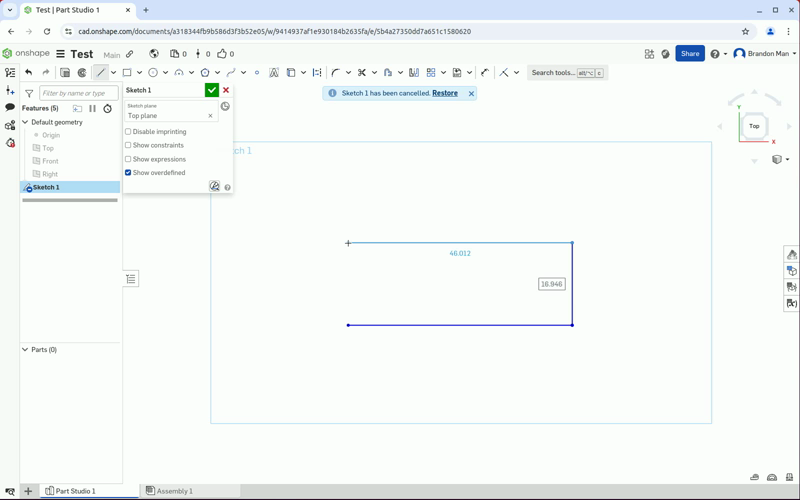
key_down(shift)
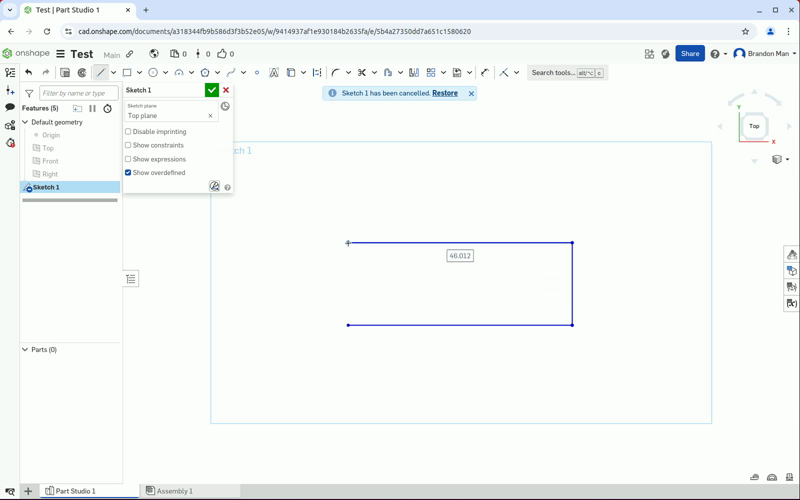
mouse_move(348, 325)
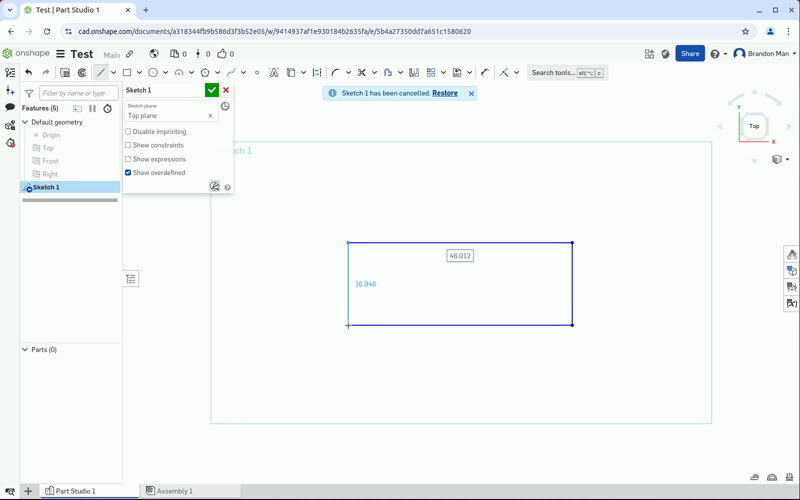
key_up(shift)
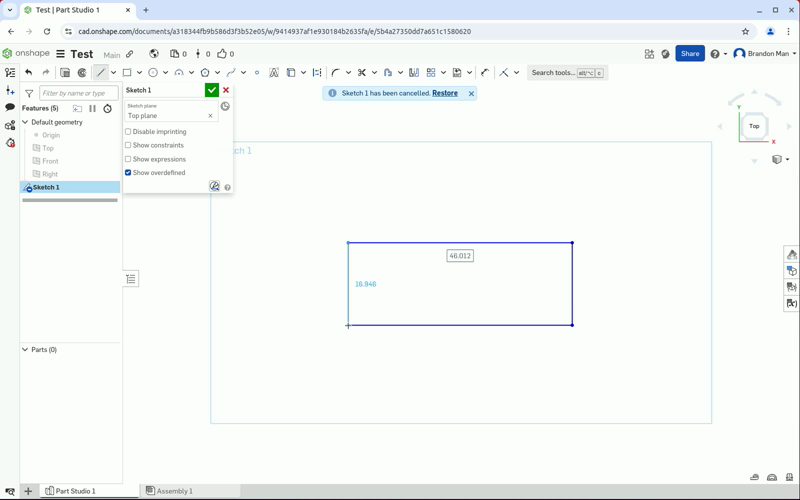
click(348, 325)
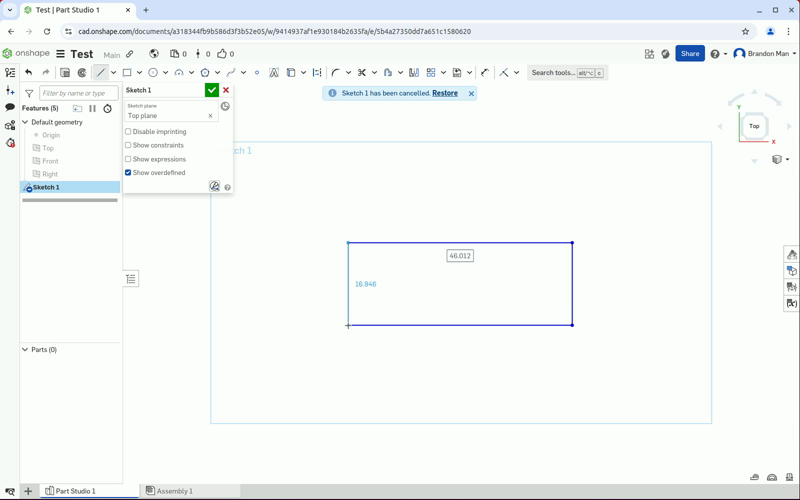
key(esc)
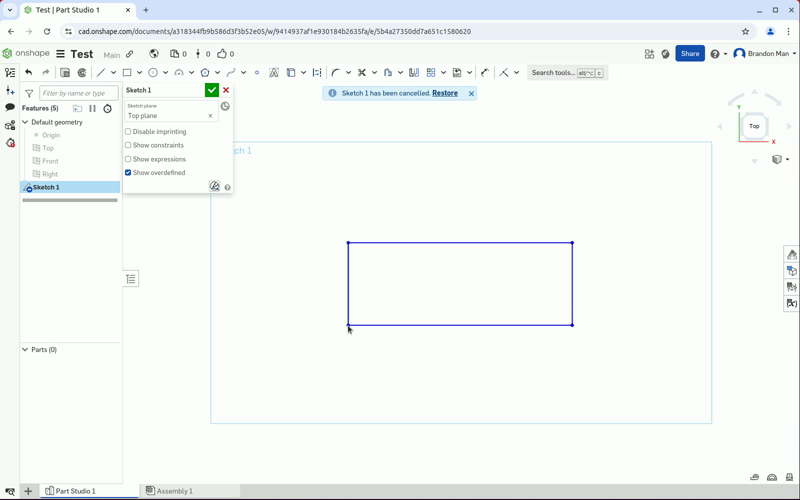
mouse_move(516, 268)
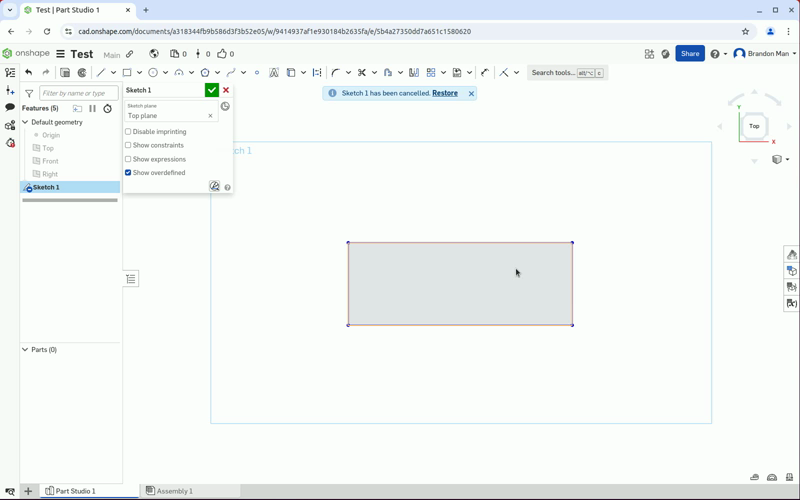
click(516, 268)
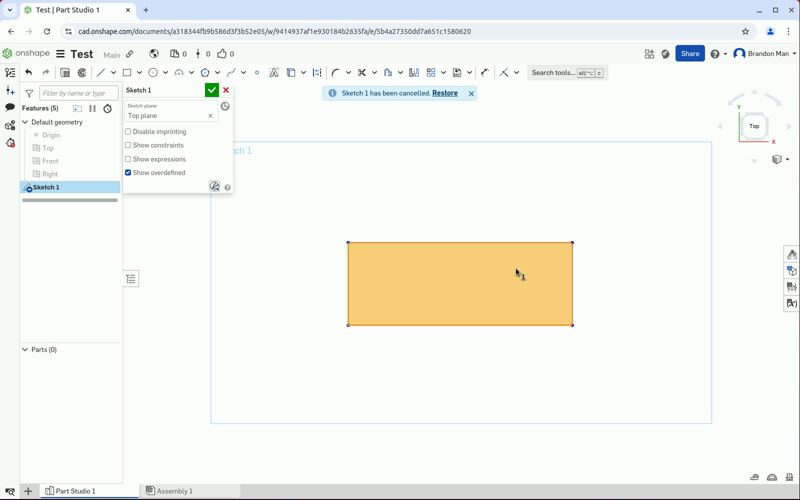
mouse_move(73, 352)
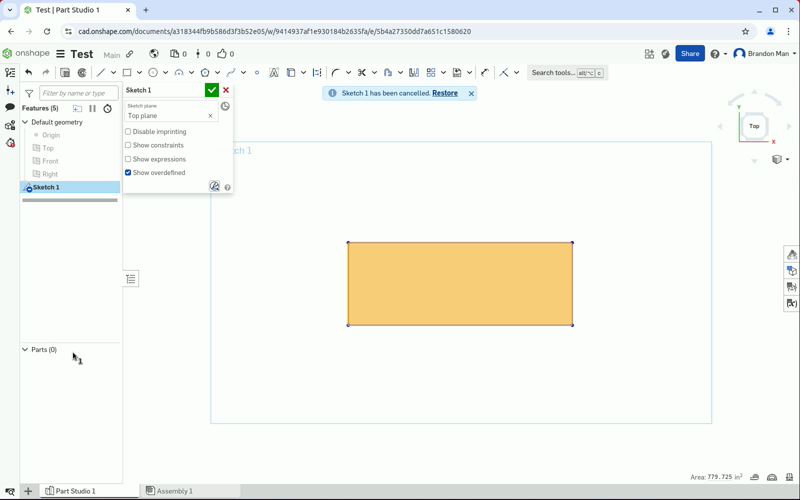
key(shift+y)
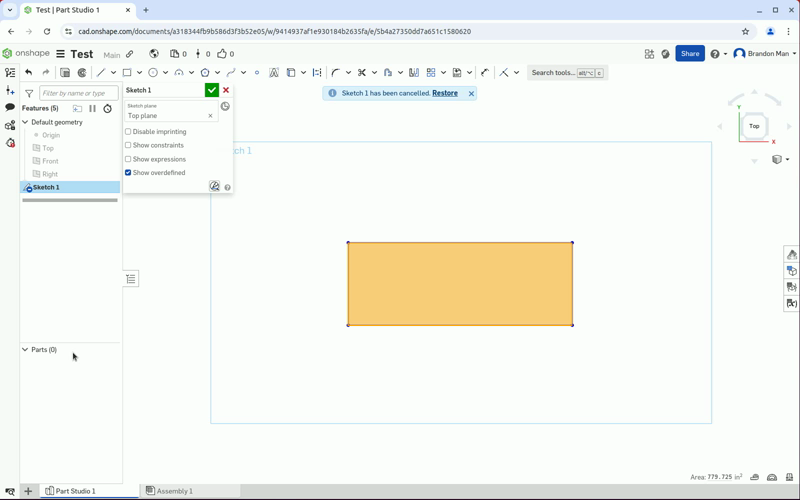
key(shift+e)
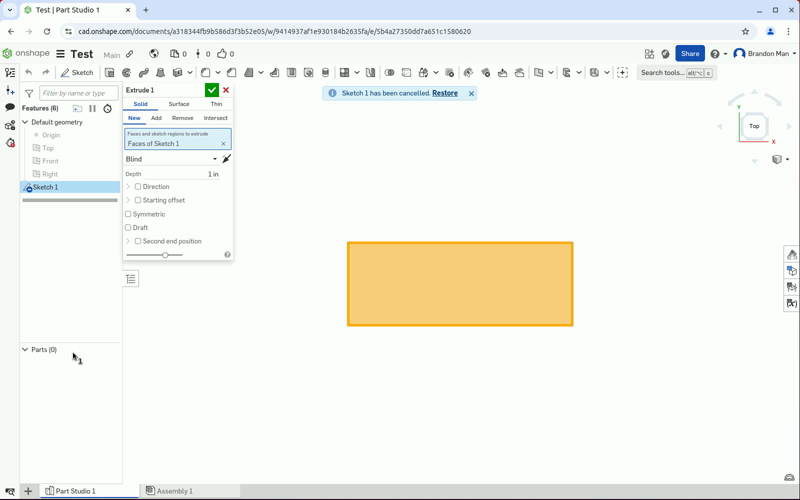
mouse_move(143, 106)
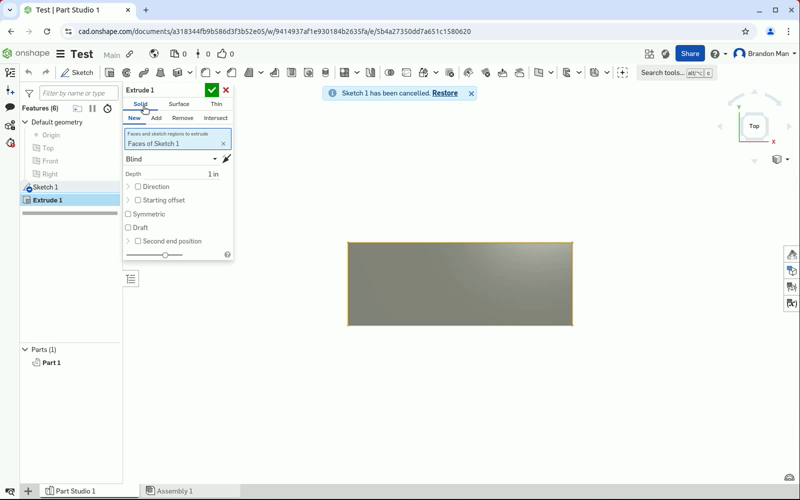
click(143, 106)
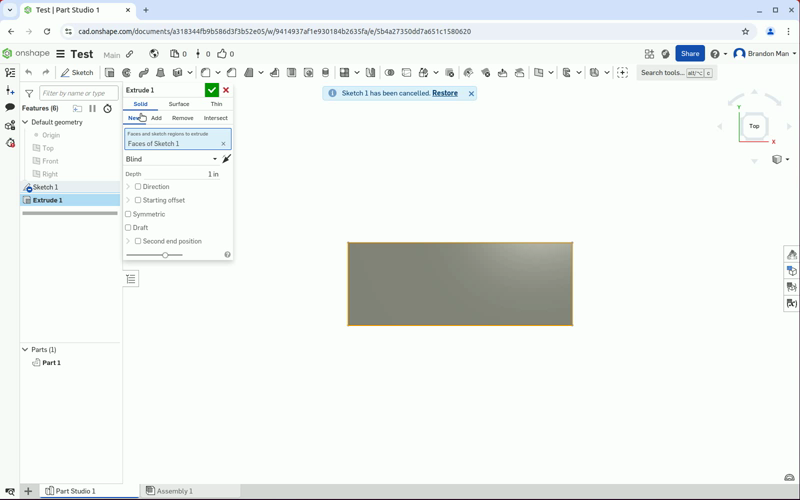
mouse_move(137, 120)
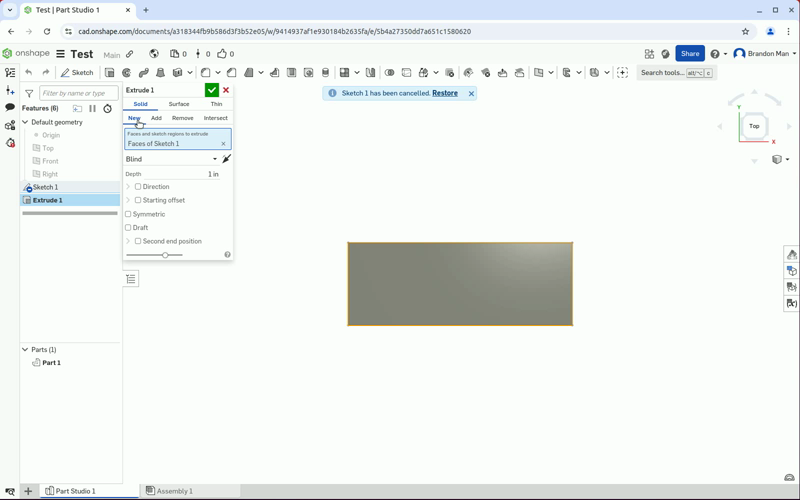
click(137, 120)
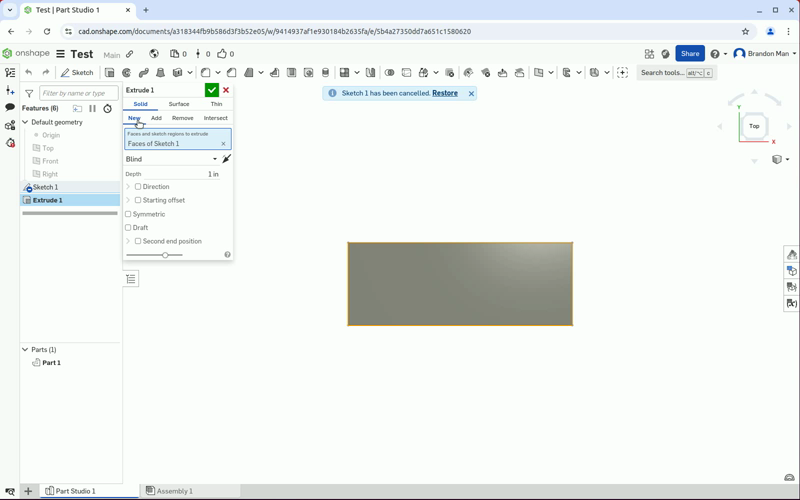
key(tab, 4)
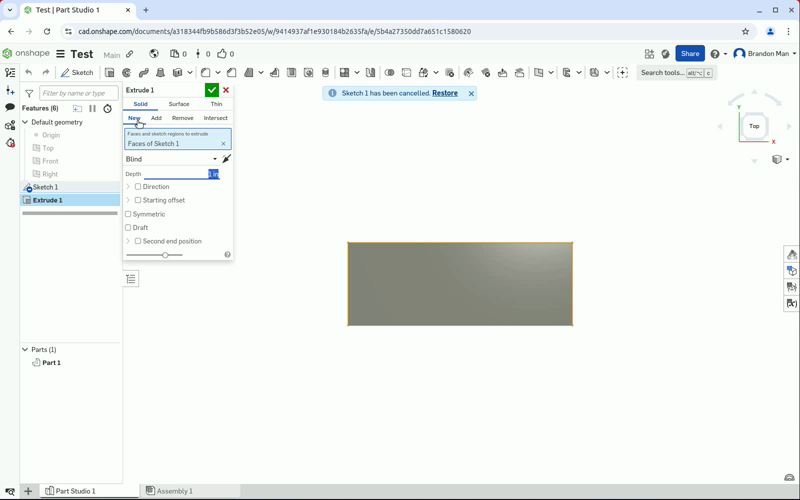
text(0.963)
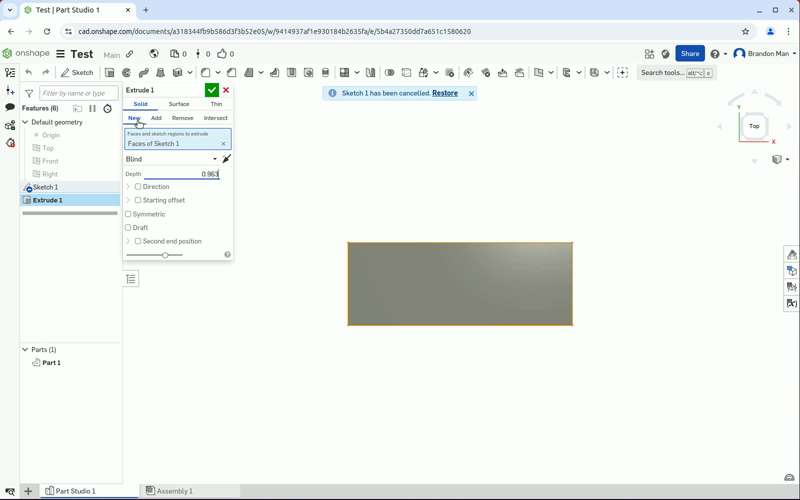
key(enter)
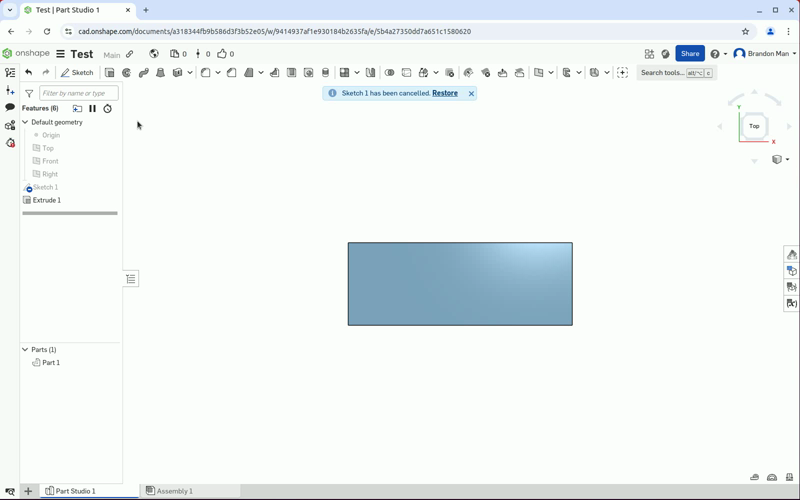
key(shift+h)
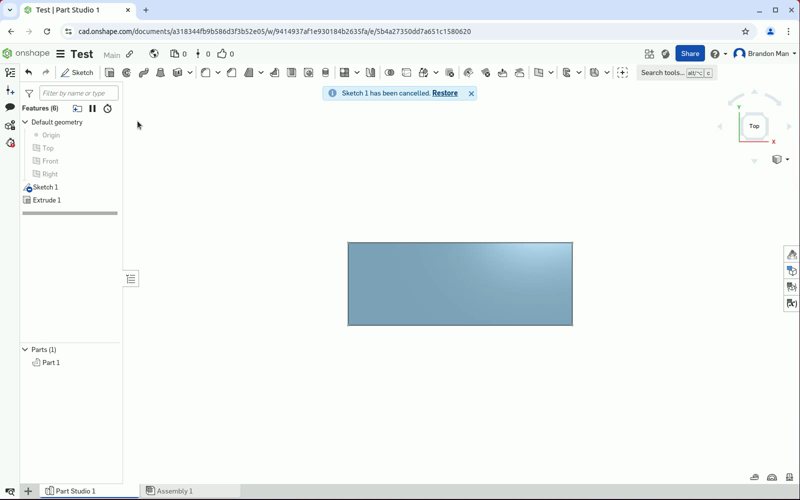
key(shift+h)
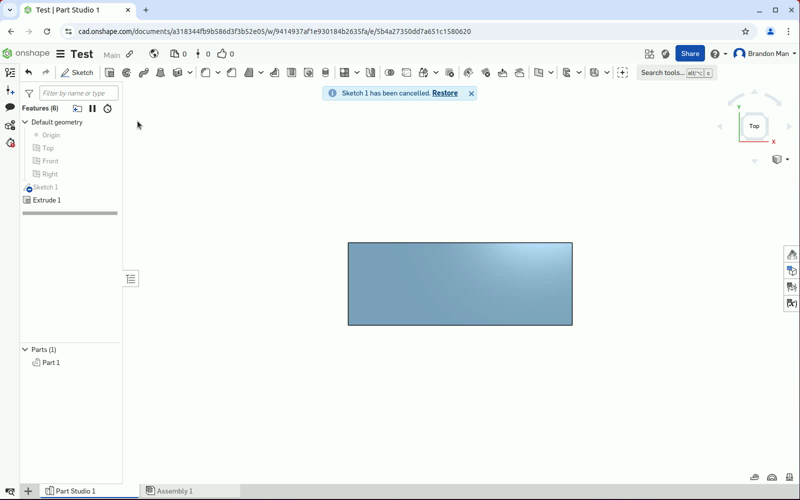
mouse_move(73, 189)
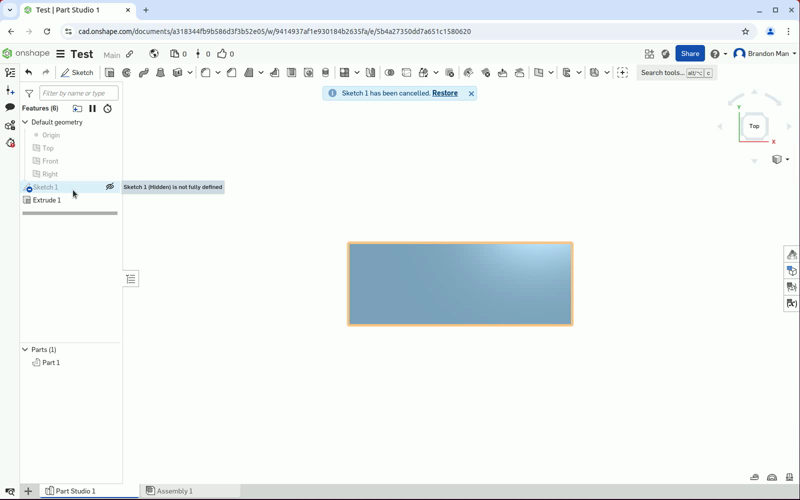
click(73, 189)
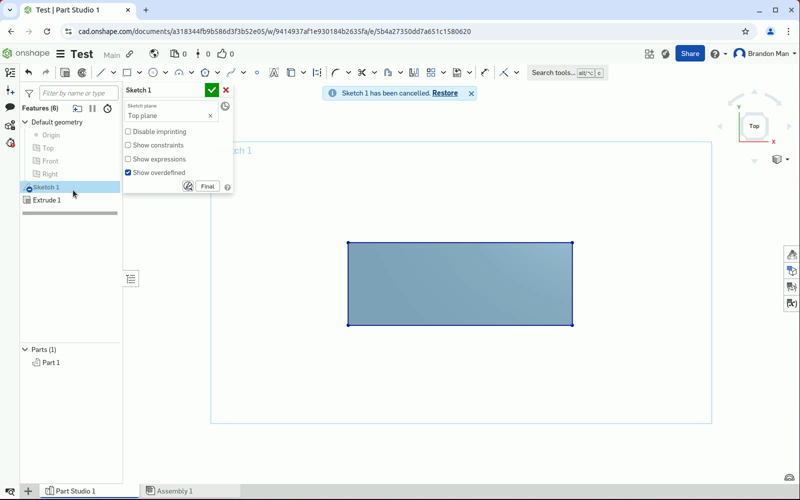
mouse_move(229, 92)
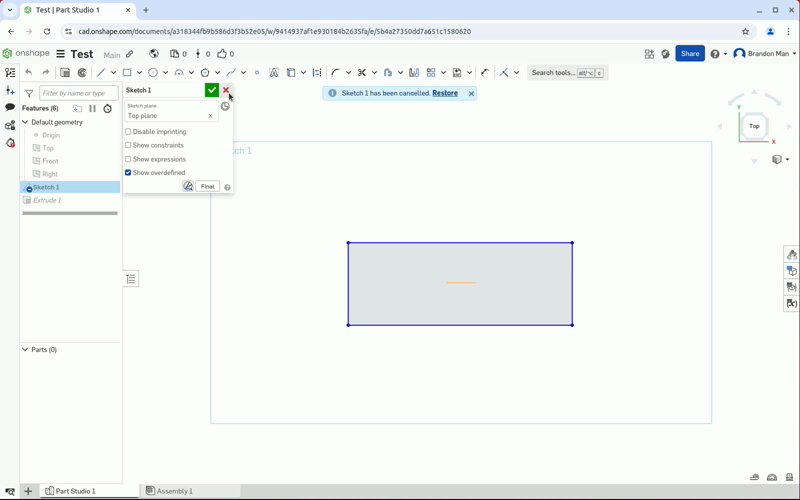
click(229, 92)
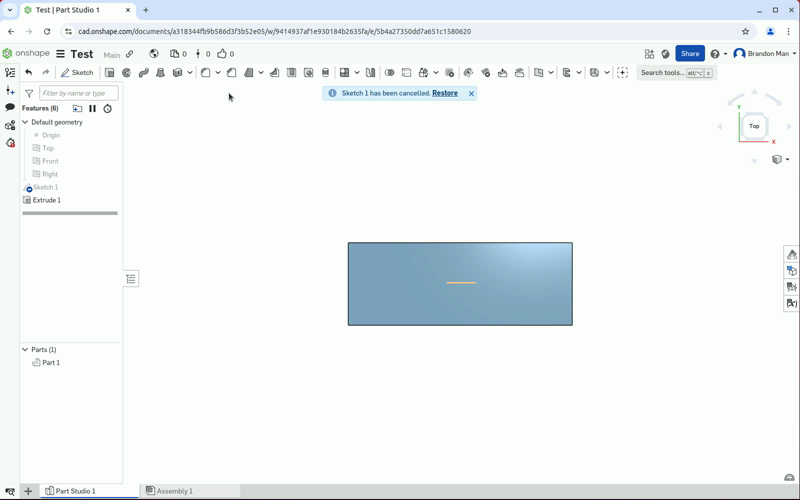
mouse_move(541, 75)
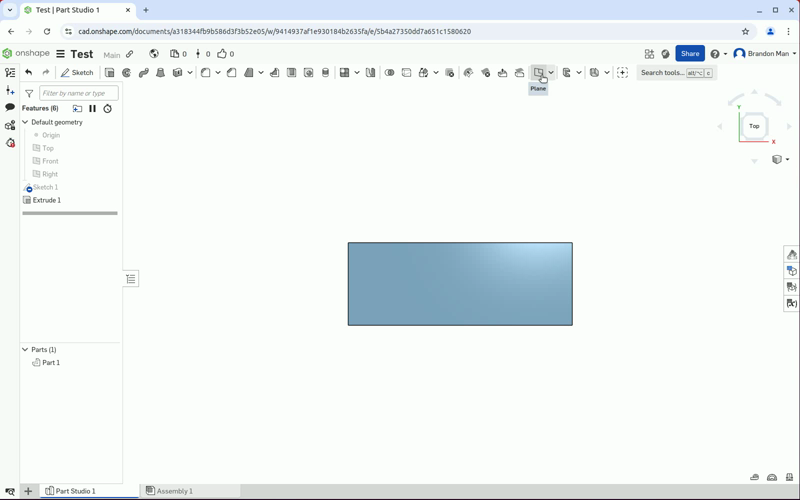
click(541, 75)
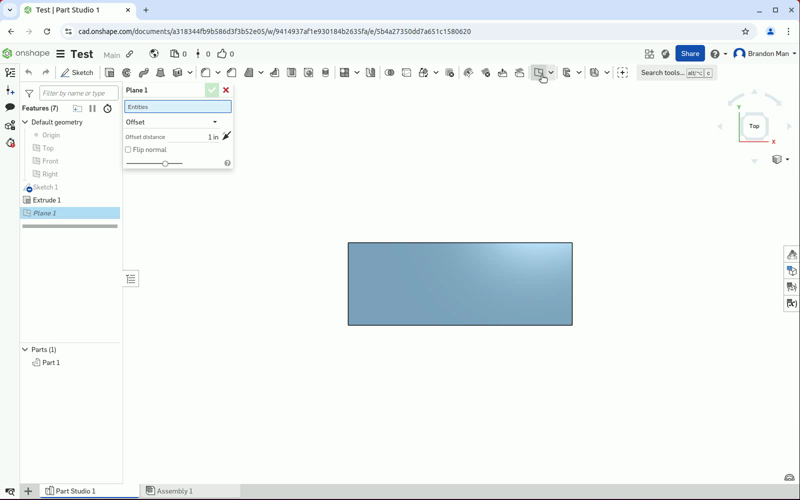
mouse_move(73, 150)
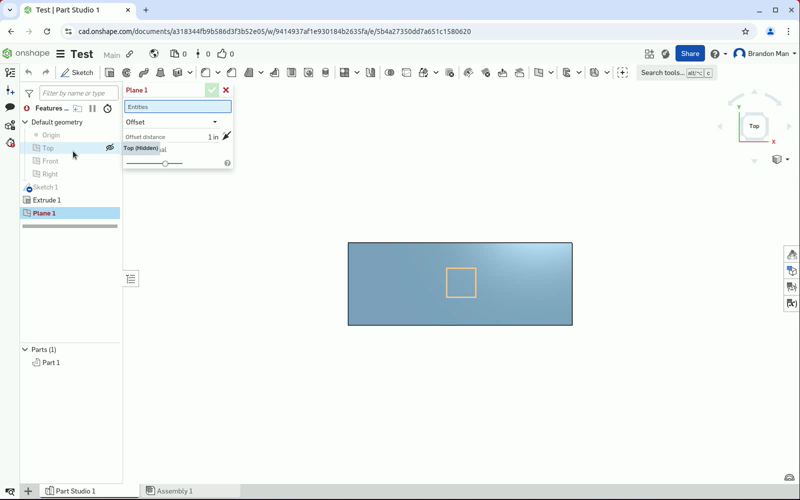
click(73, 150)
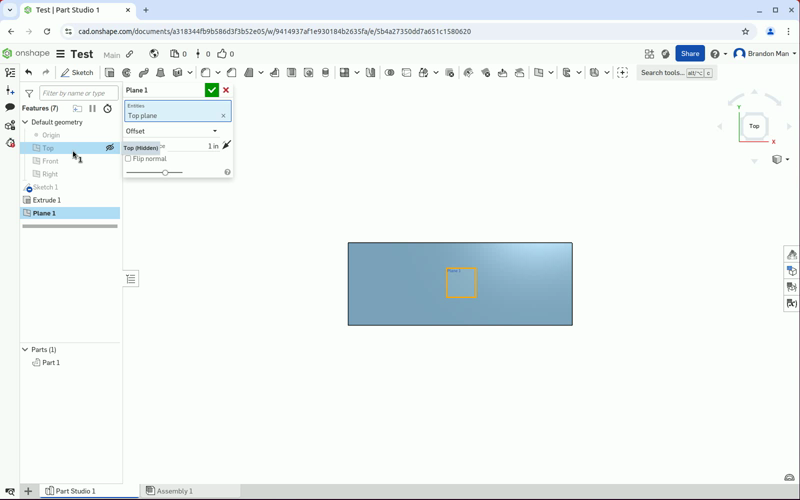
key(tab, 2)
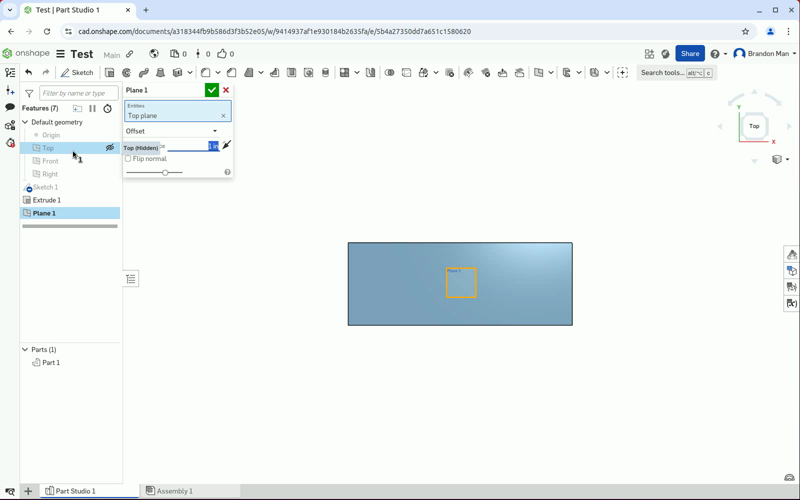
text(0.955)
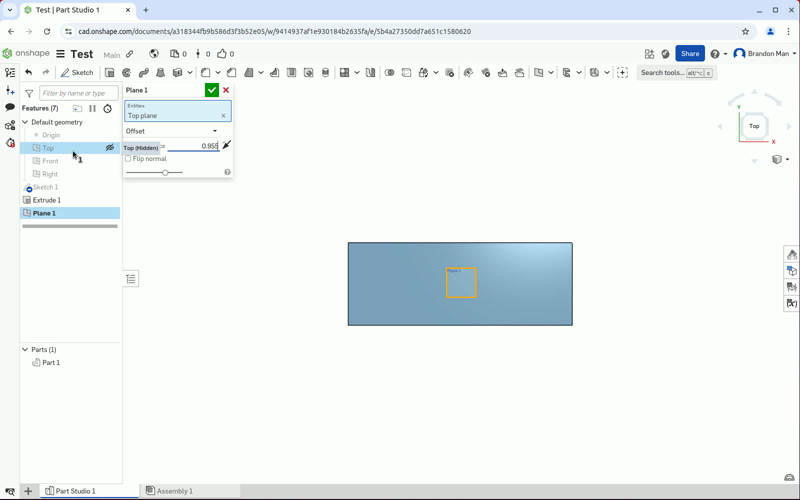
key(enter, 2)
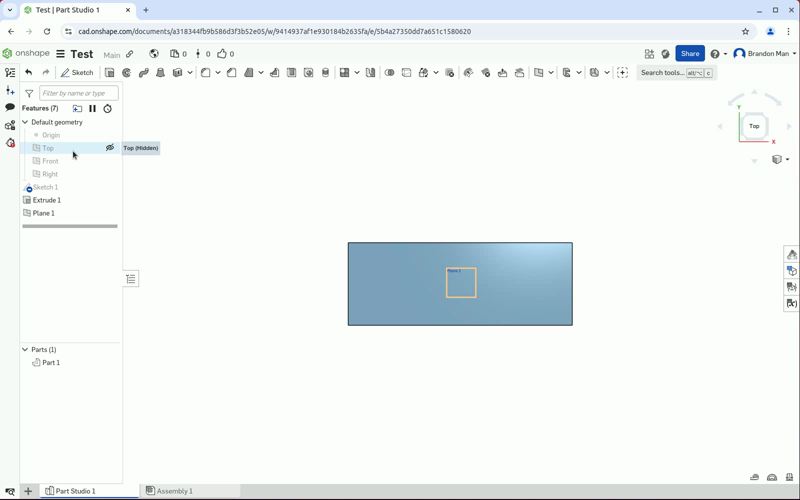
key(shift+s)
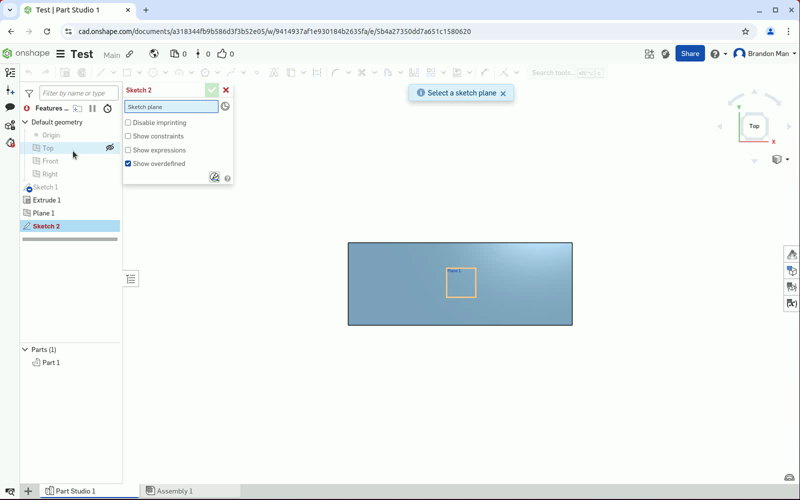
mouse_move(73, 215)
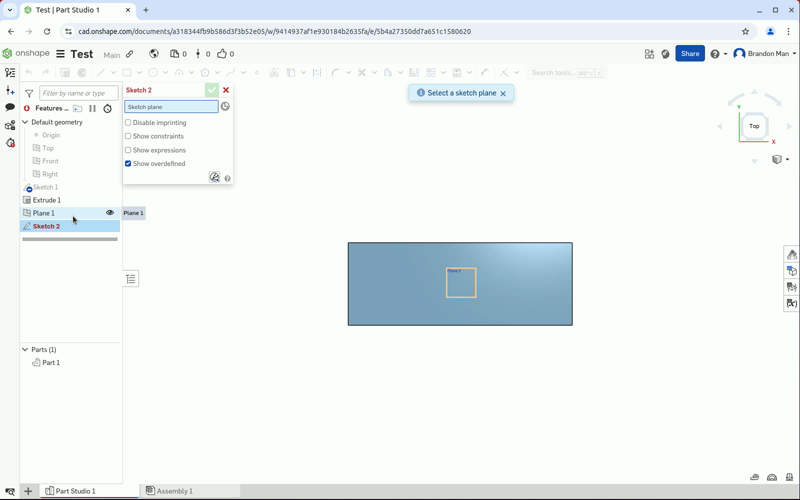
click(73, 215)
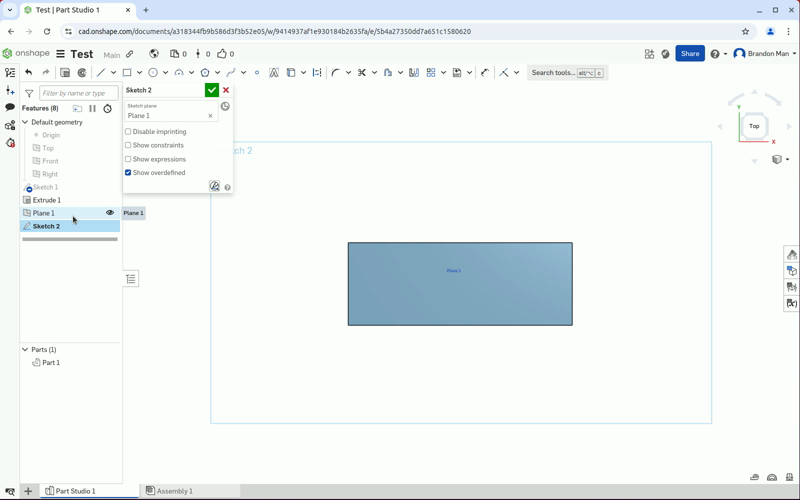
mouse_move(73, 352)
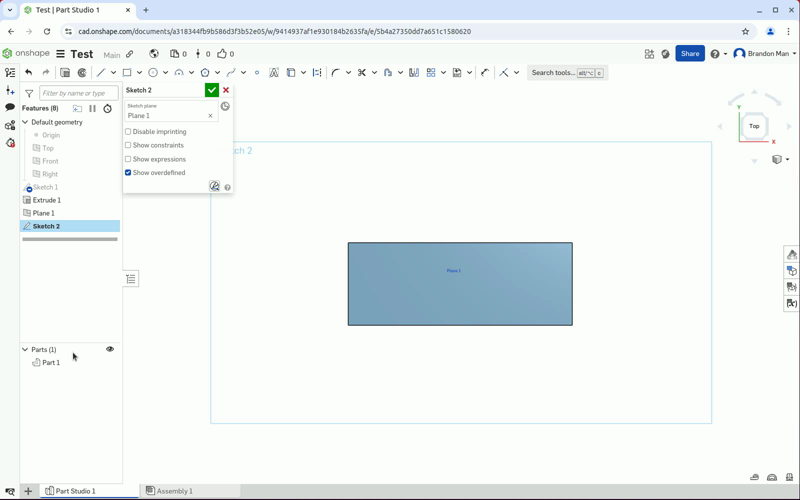
key(y)
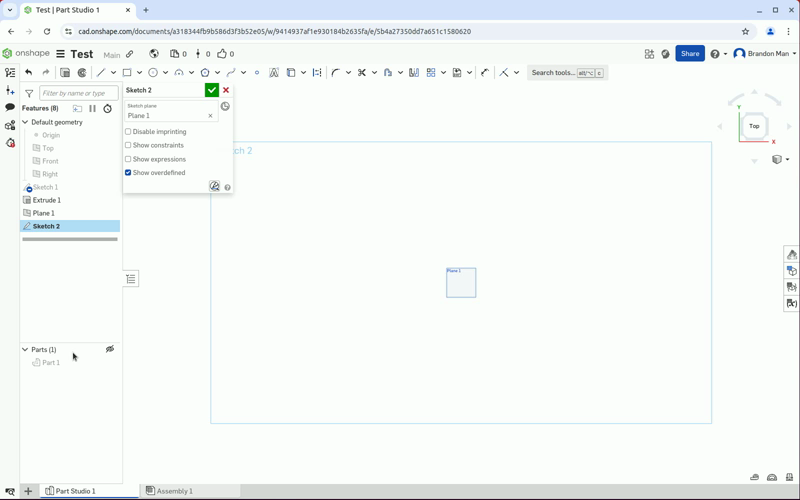
key(l)
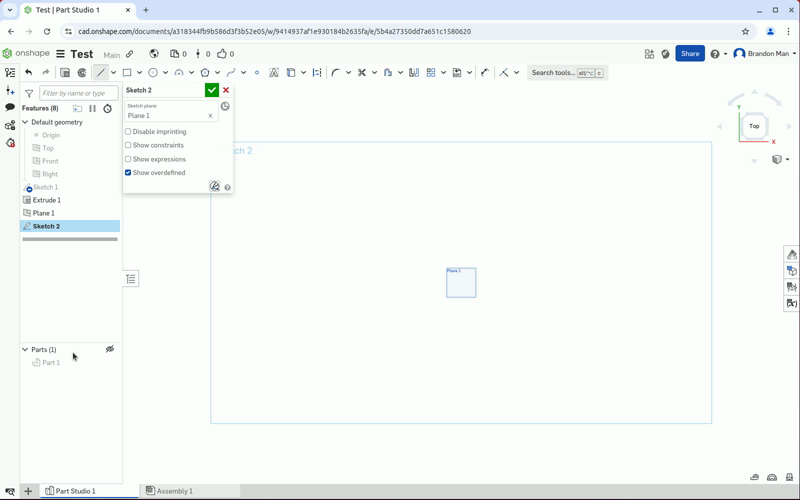
key_down(shift)
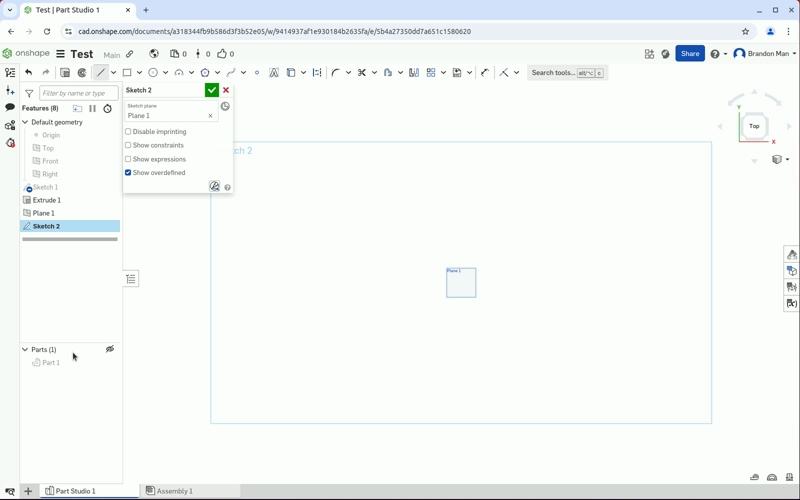
mouse_move(356, 315)
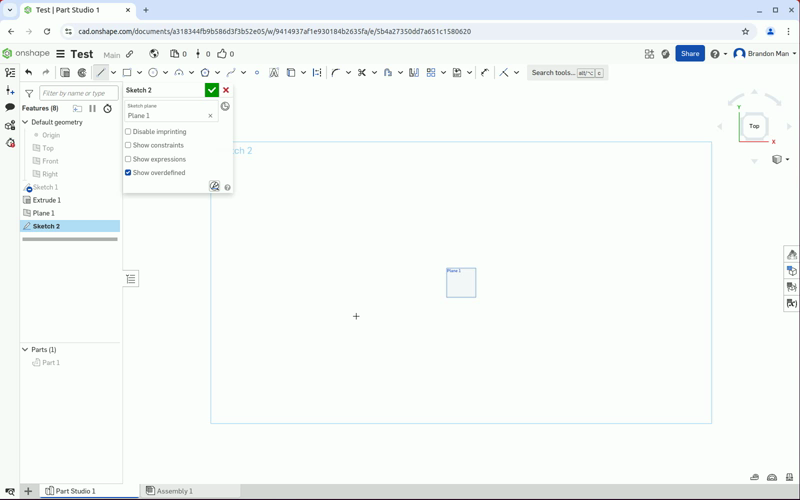
click(356, 315)
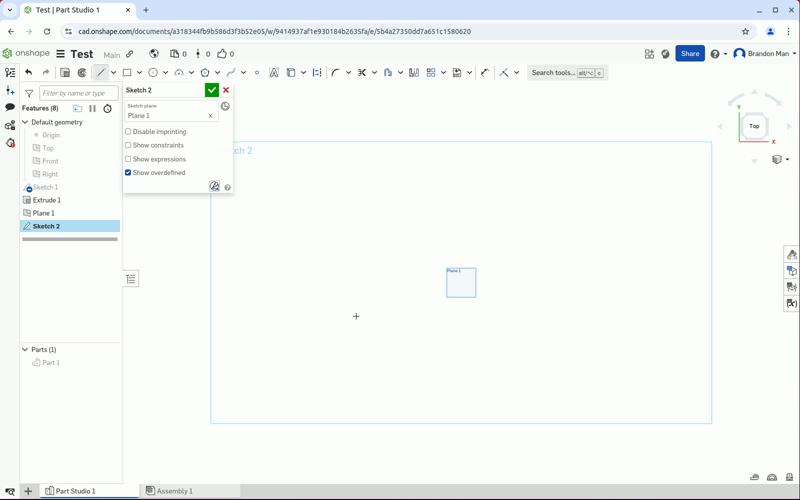
key_up(shift)
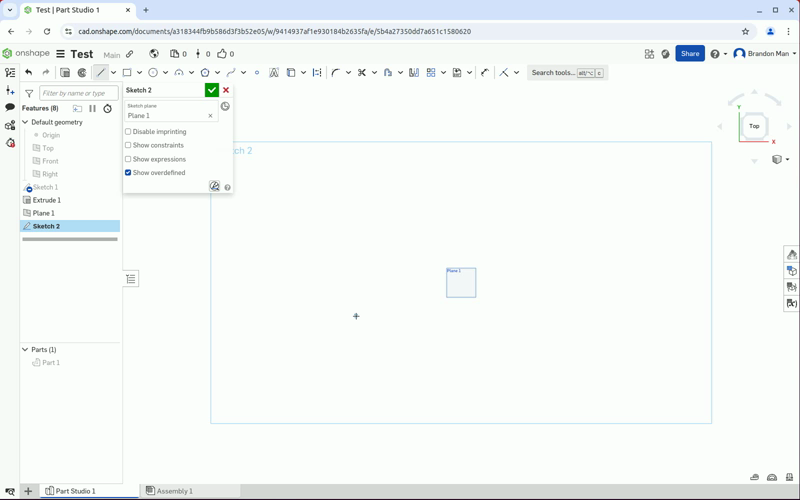
key_down(shift)
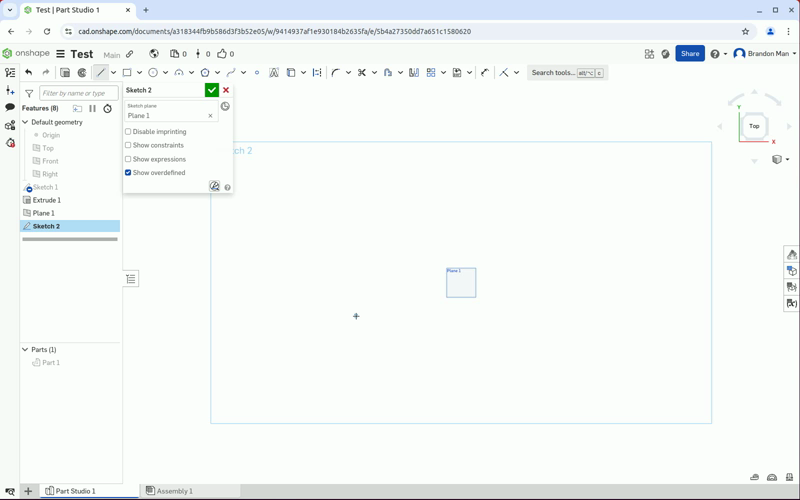
mouse_move(564, 315)
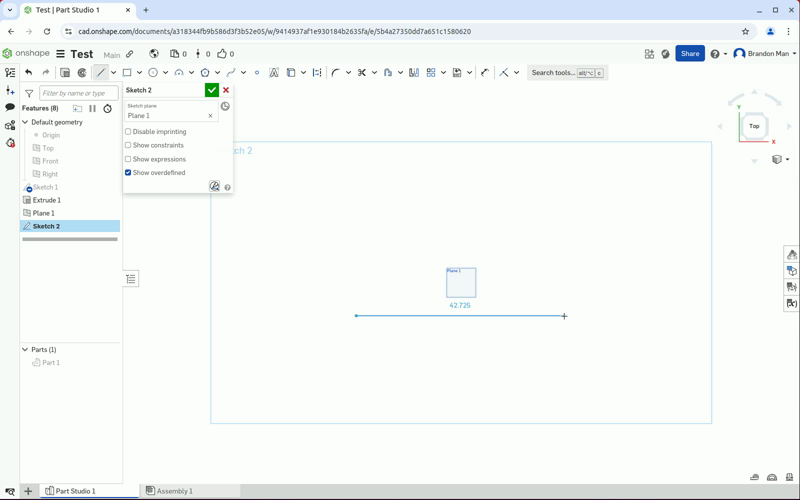
click(564, 315)
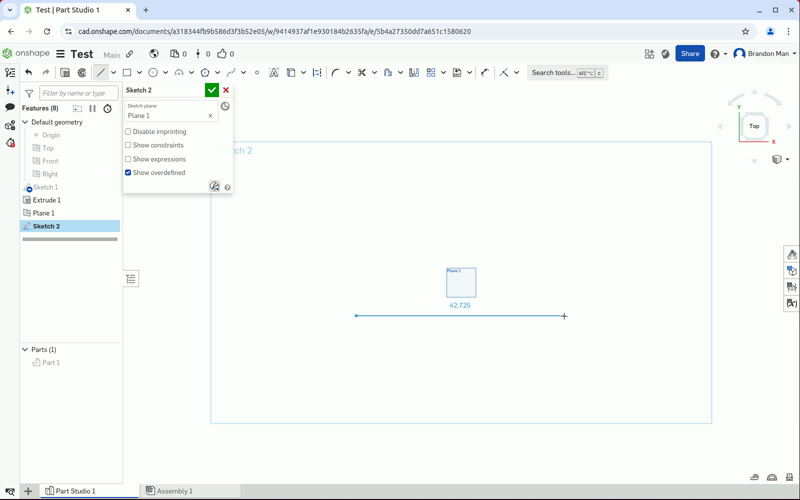
key_up(shift)
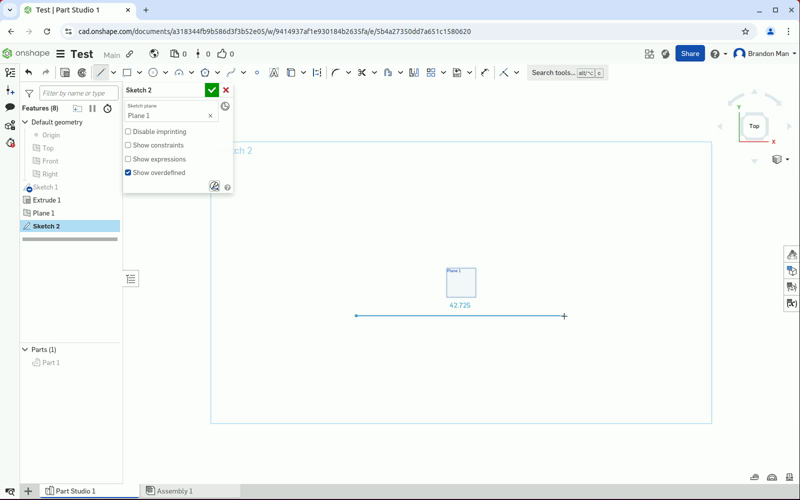
key_down(shift)
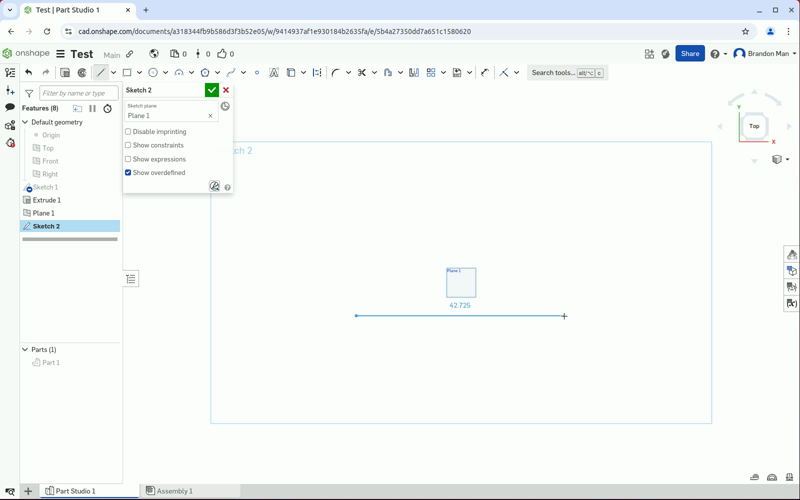
mouse_move(564, 250)
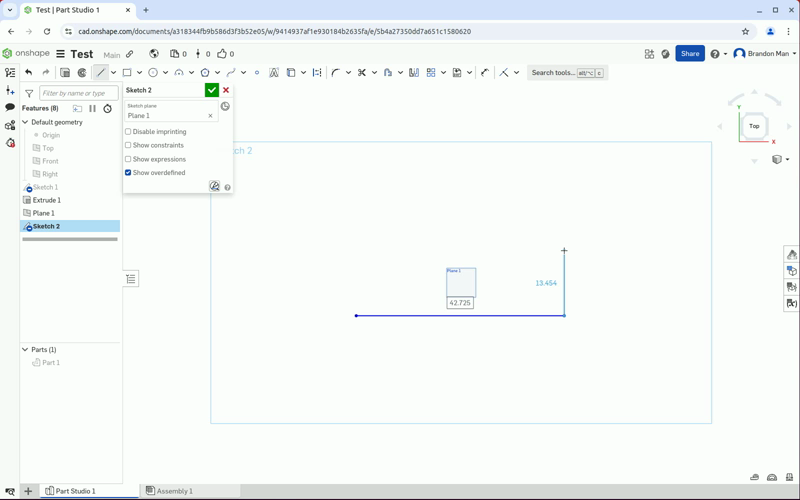
click(564, 250)
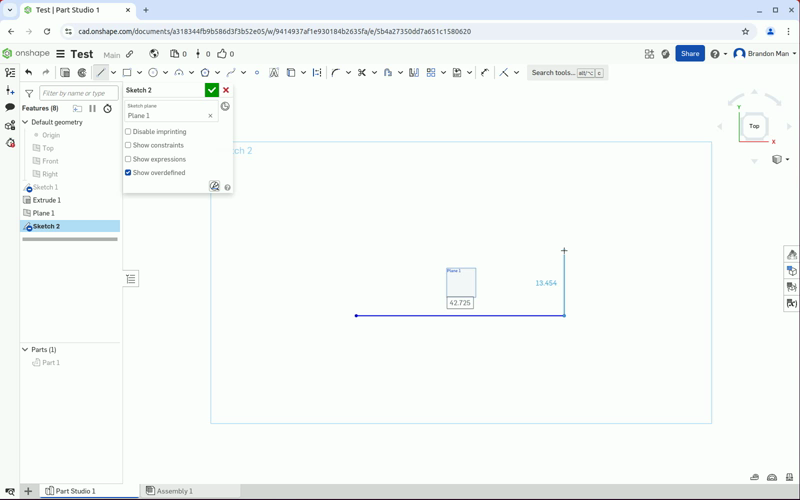
key_up(shift)
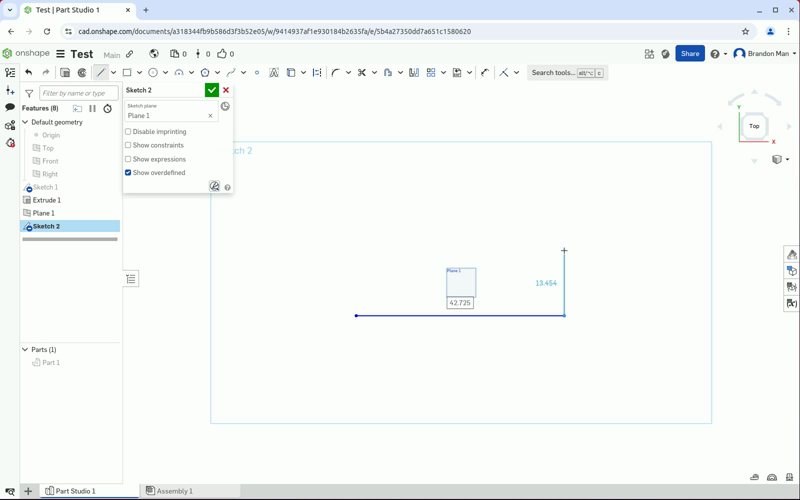
key_down(shift)
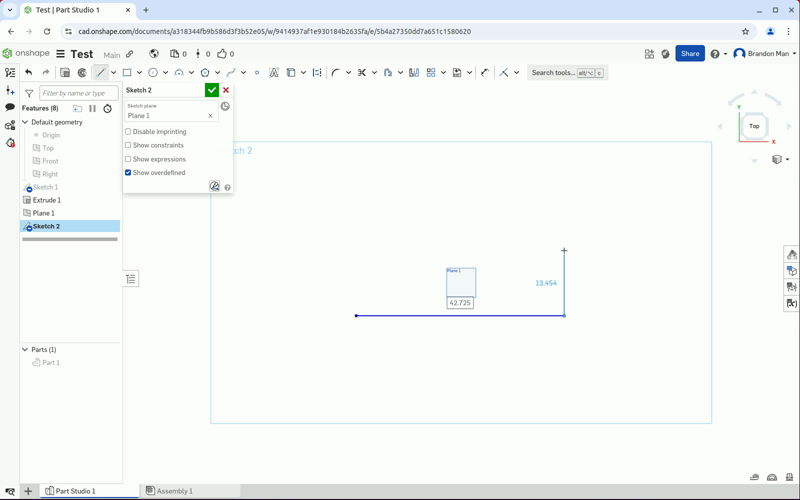
mouse_move(356, 250)
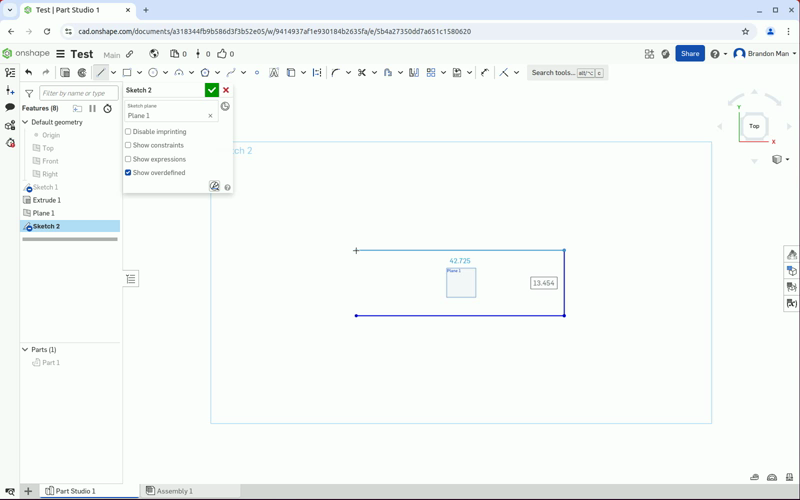
click(356, 250)
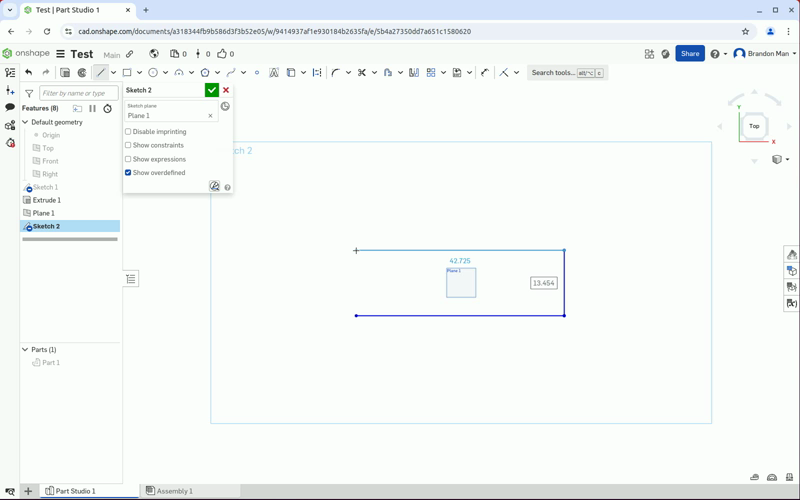
key_up(shift)
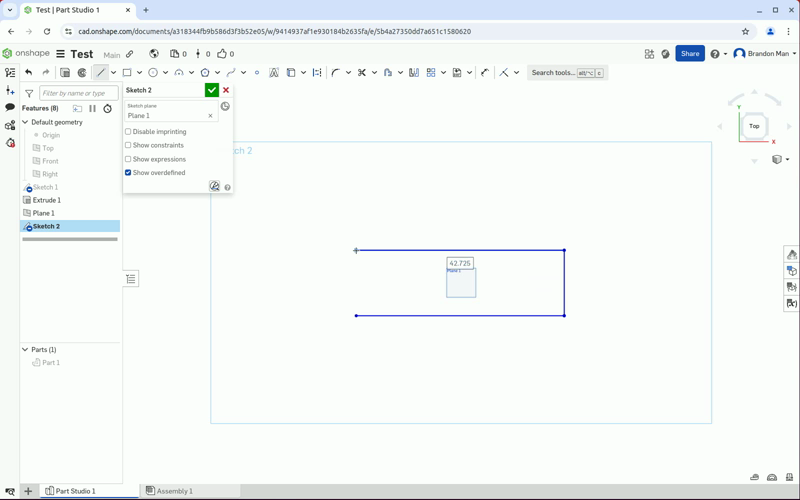
key_down(shift)
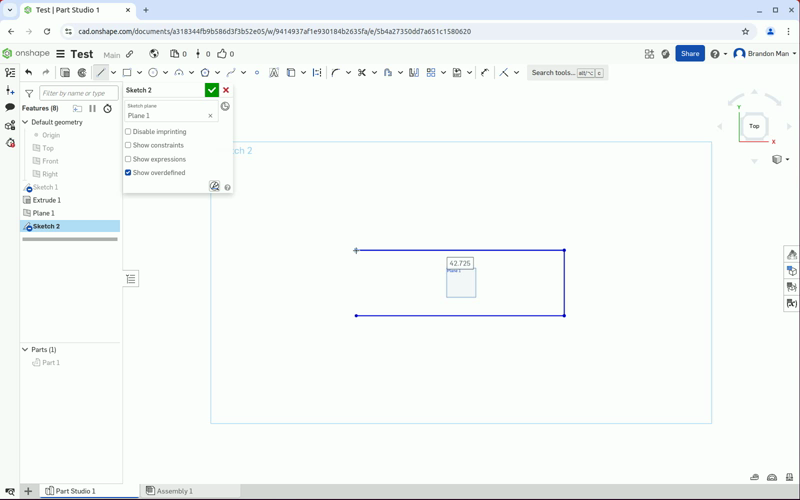
mouse_move(356, 315)
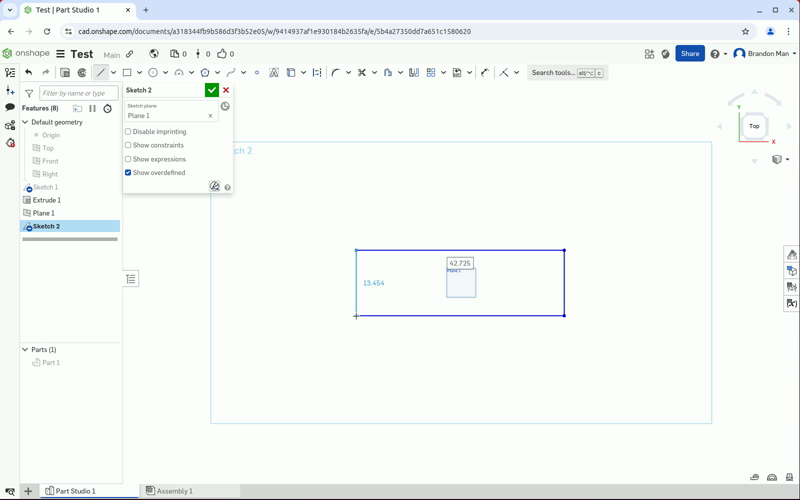
key_up(shift)
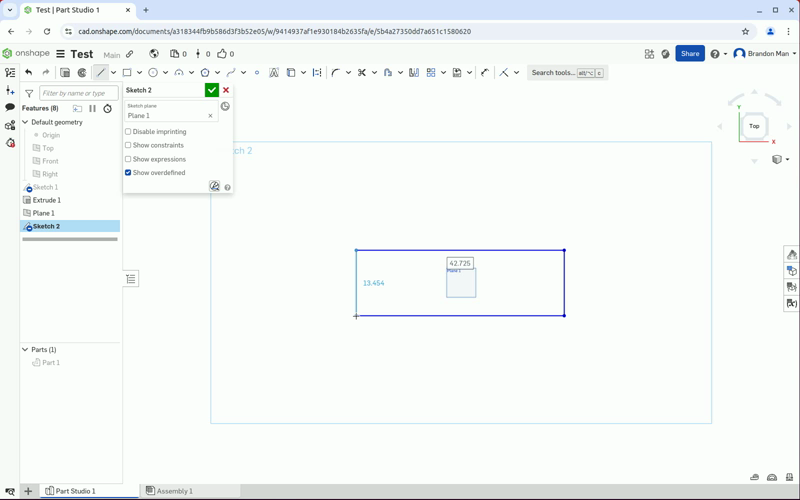
click(356, 315)
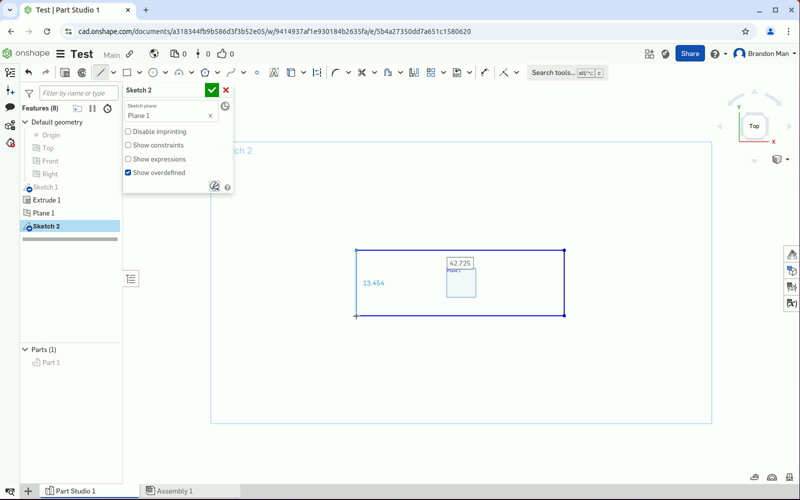
key(esc)
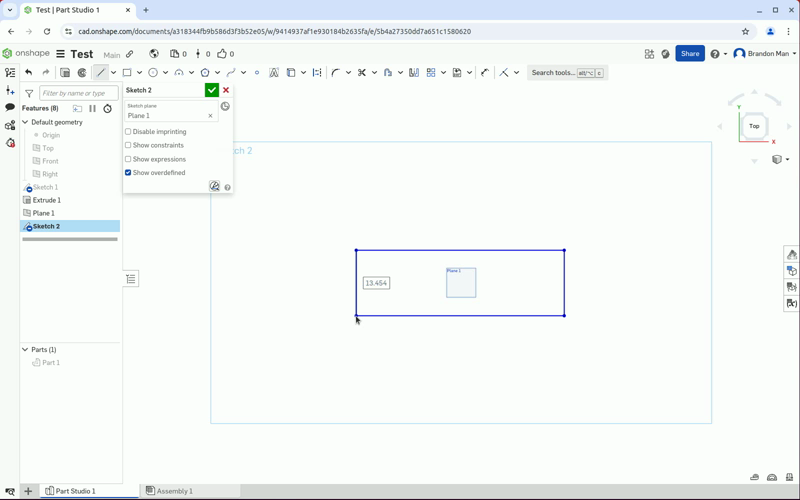
mouse_move(512, 275)
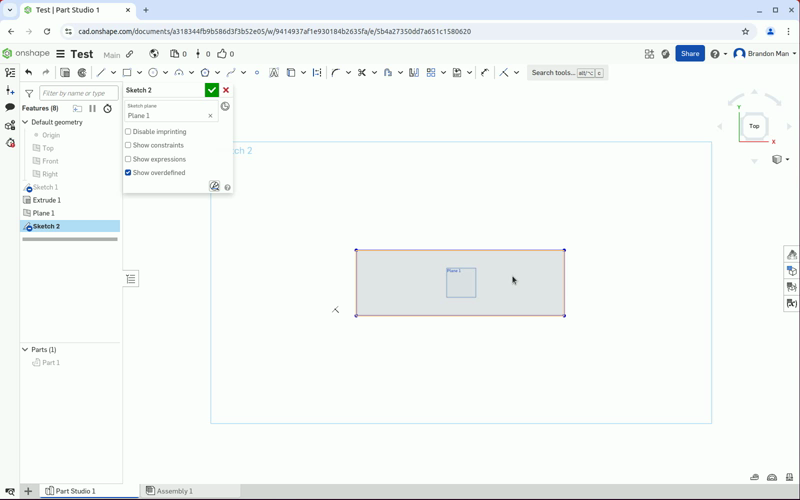
click(512, 275)
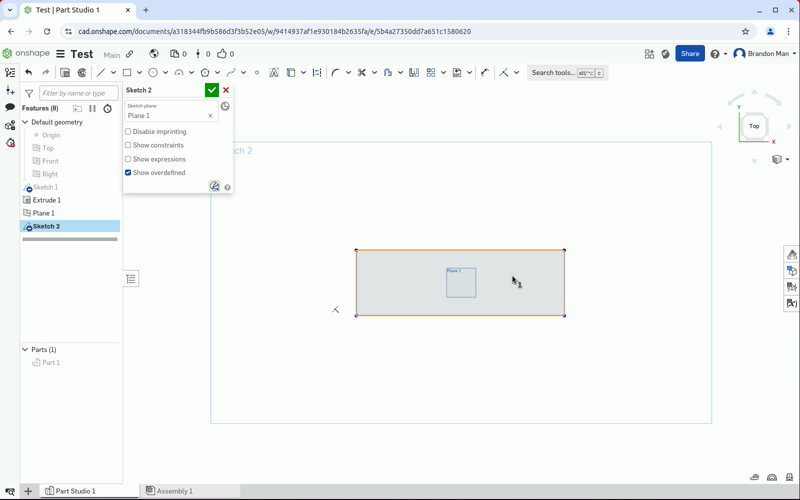
mouse_move(73, 352)
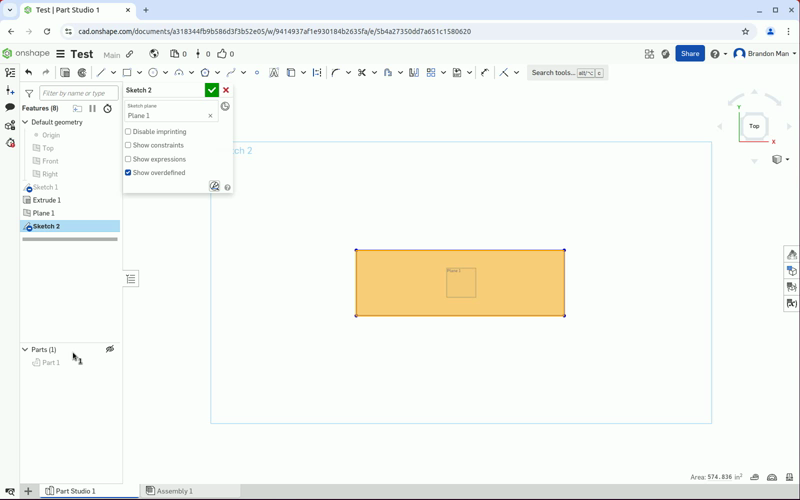
key(shift+y)
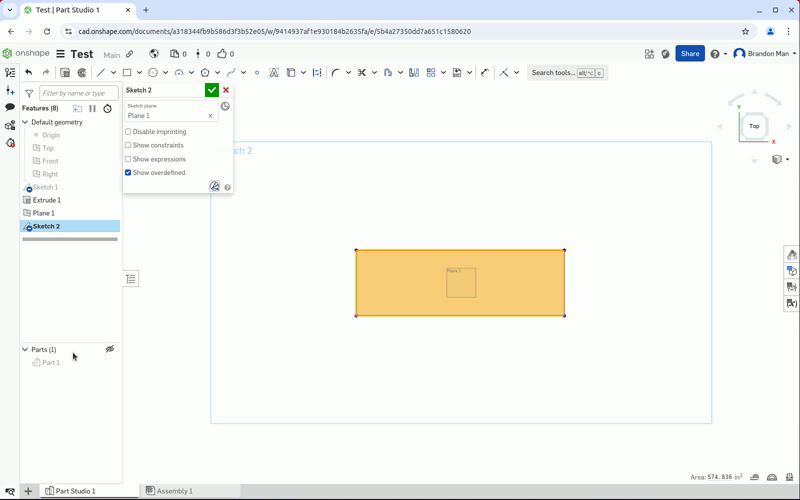
key(shift+e)
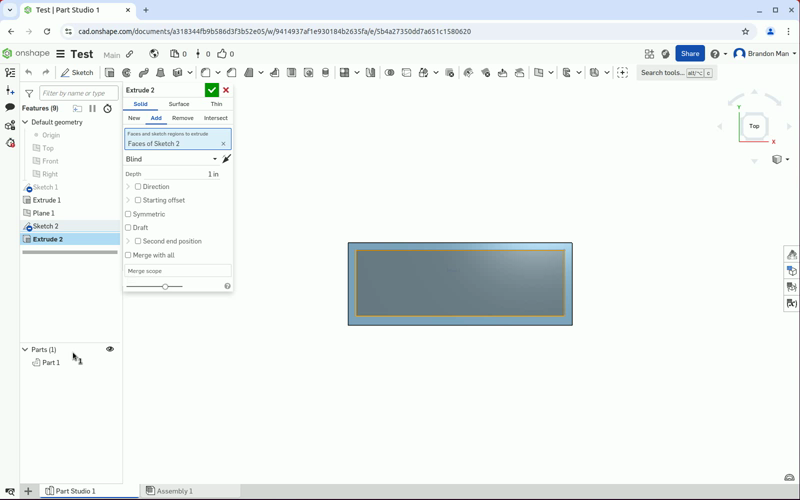
mouse_move(143, 106)
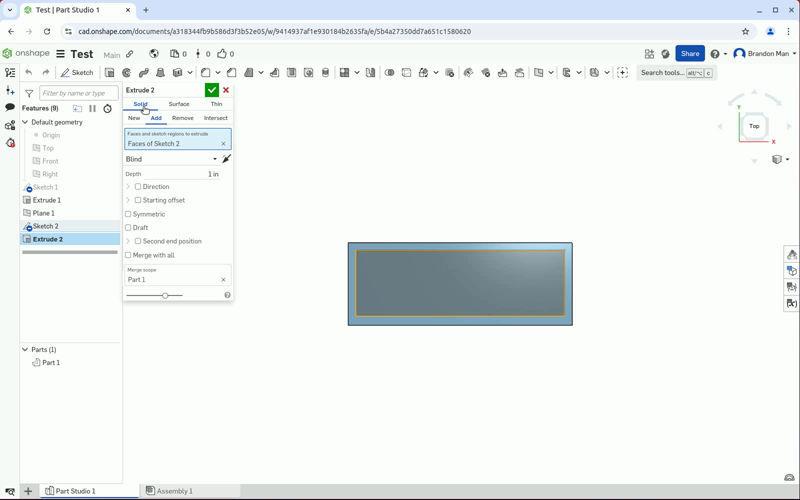
click(143, 106)
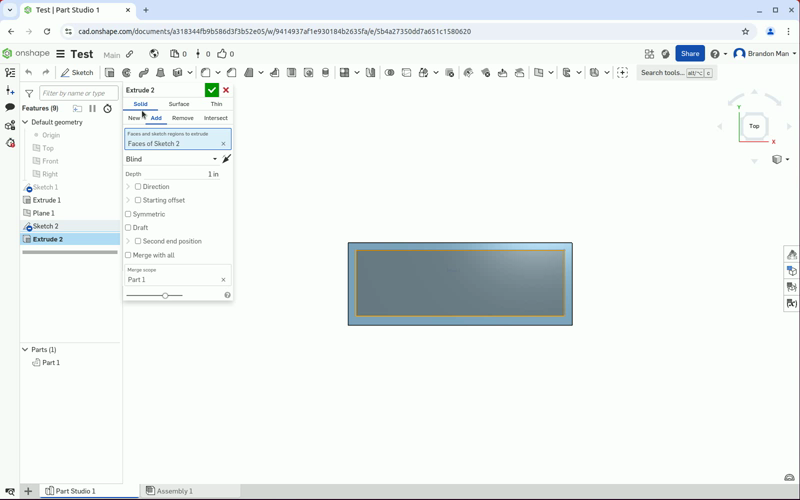
mouse_move(137, 120)
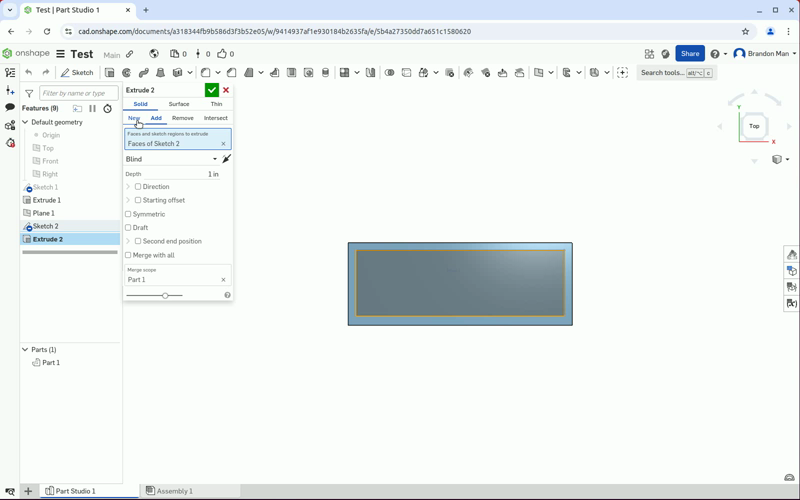
click(137, 120)
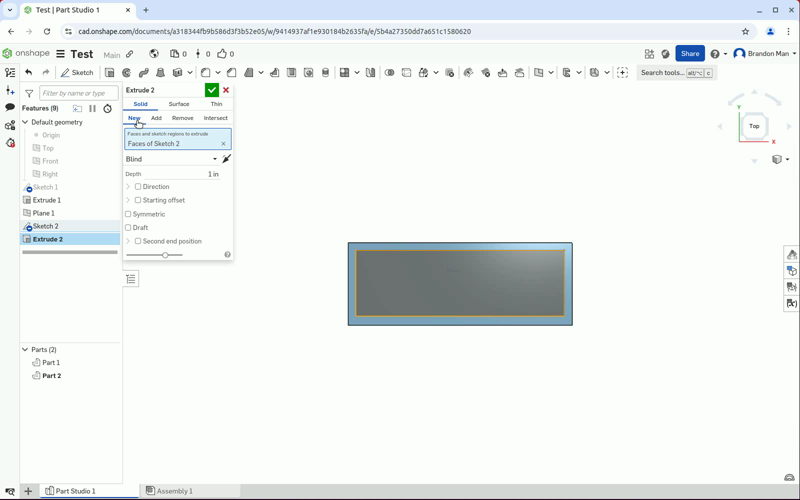
key(tab, 4)
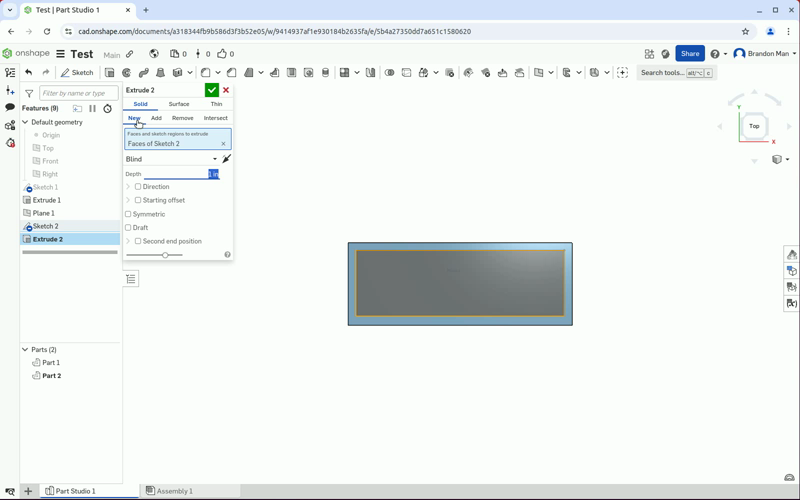
text(0.963)
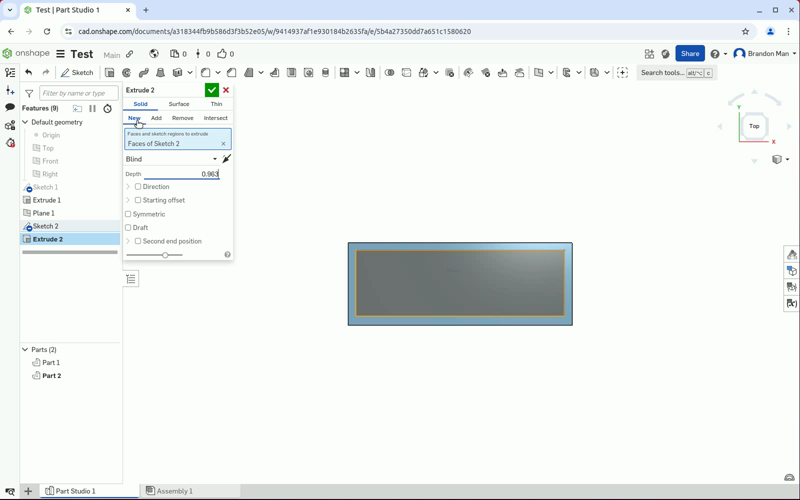
key(enter)
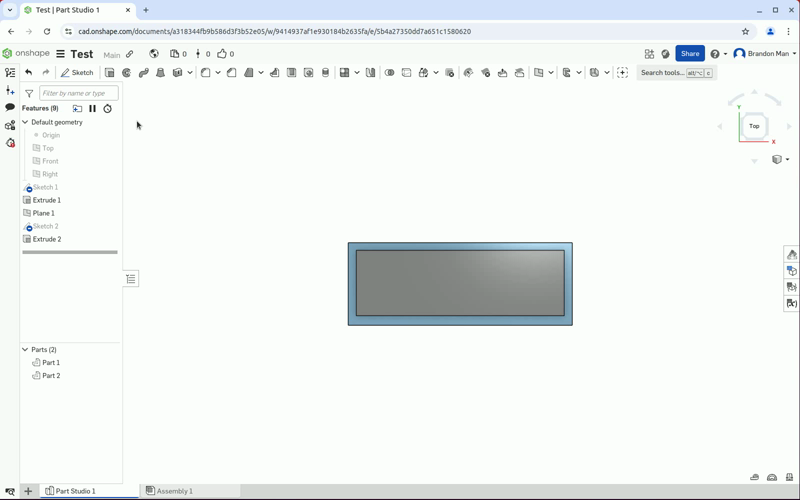
key(shift+h)
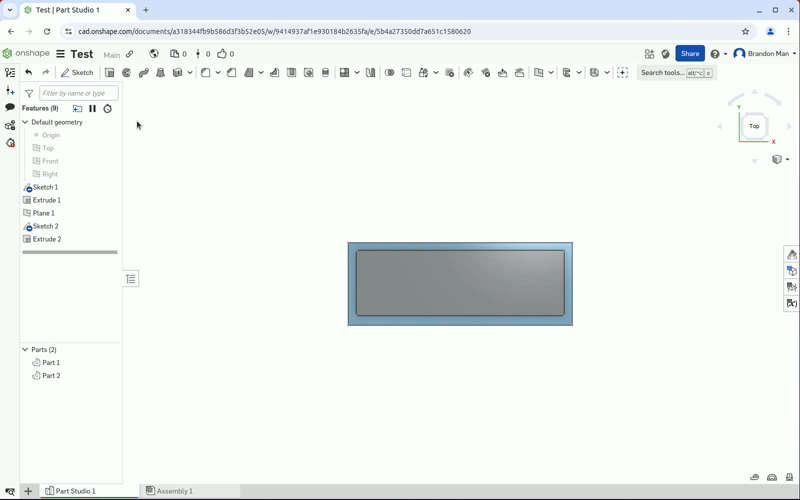
key(shift+h)
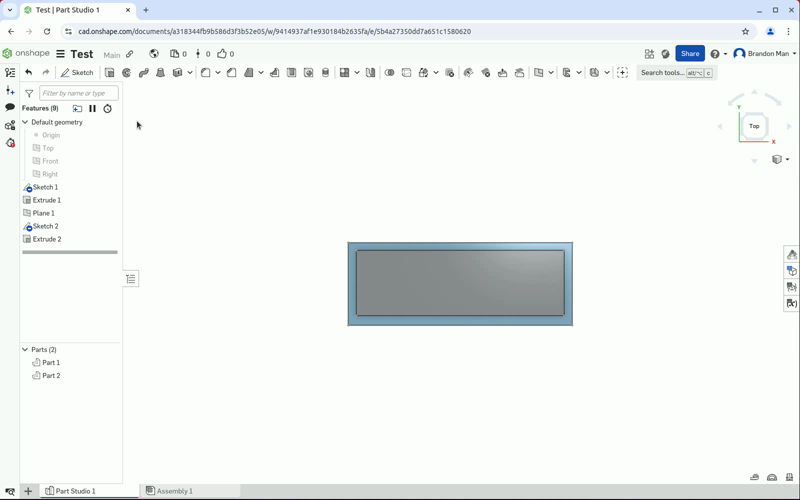
key(shift+7)
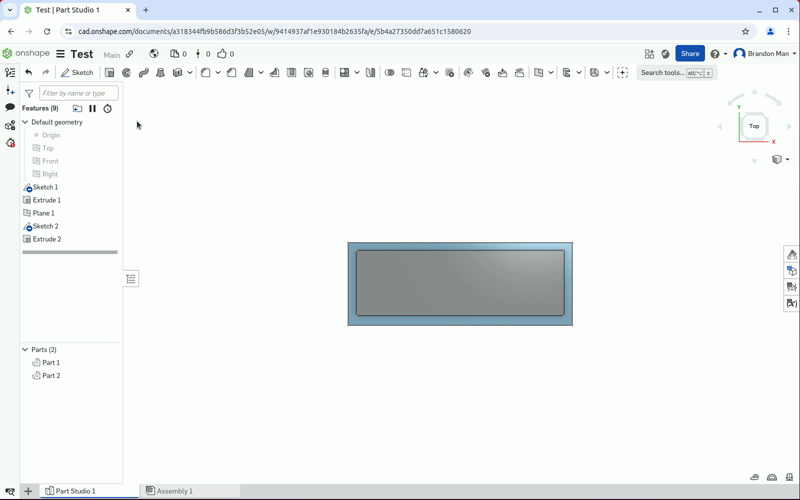
key(up, 3)
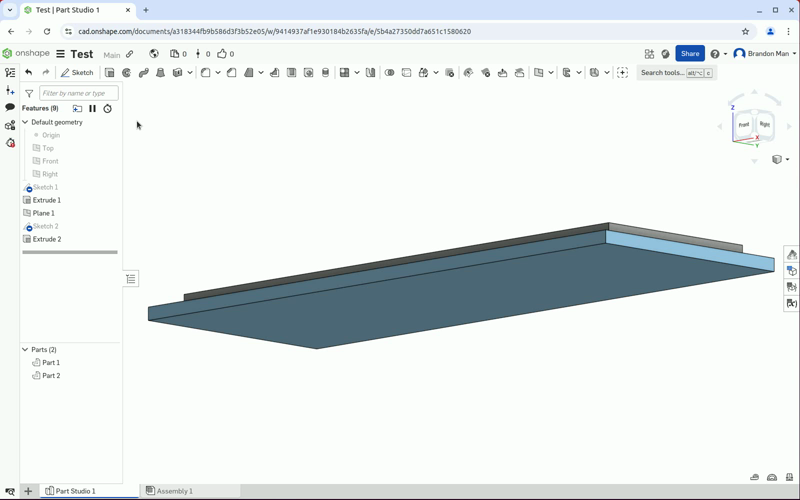
key(left, 3)
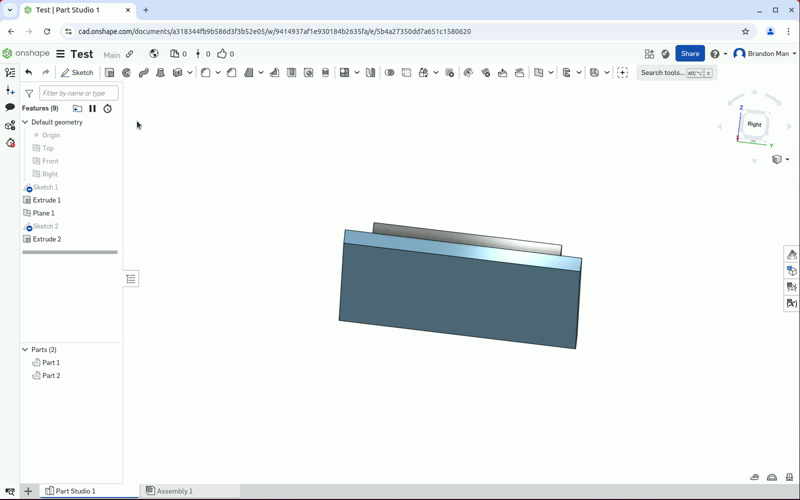
key(right, 3)
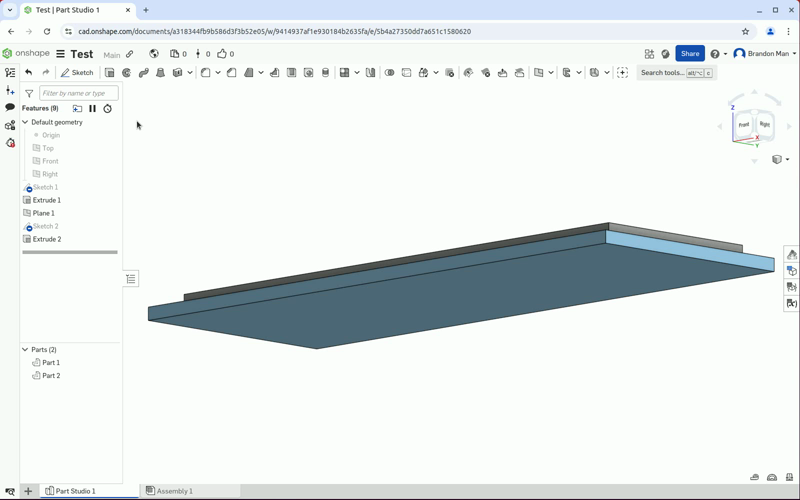
key(down, 3)
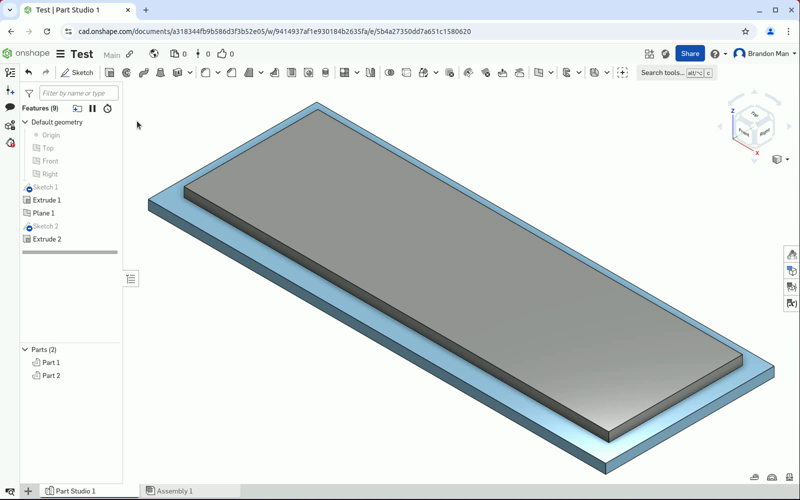
mouse_move(73, 189)
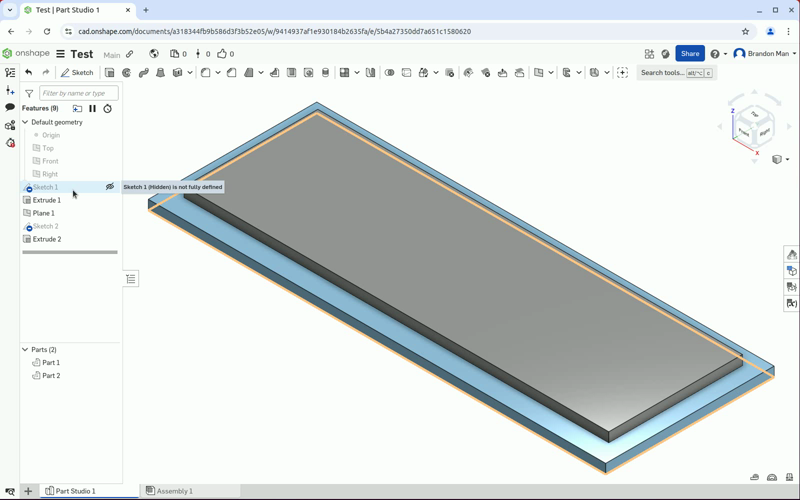
click(73, 189)